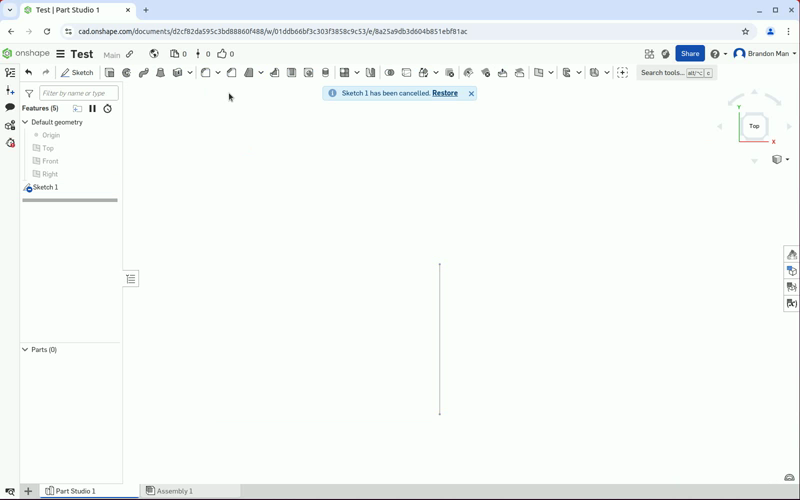
key(shift+h)
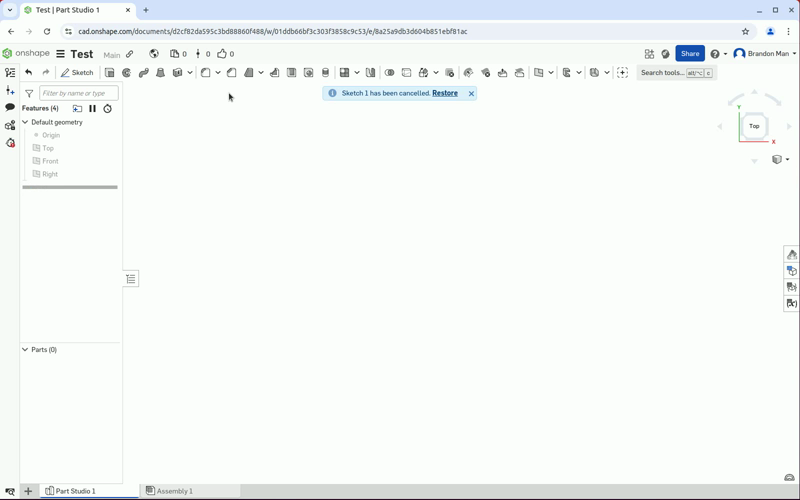
key(shift+s)
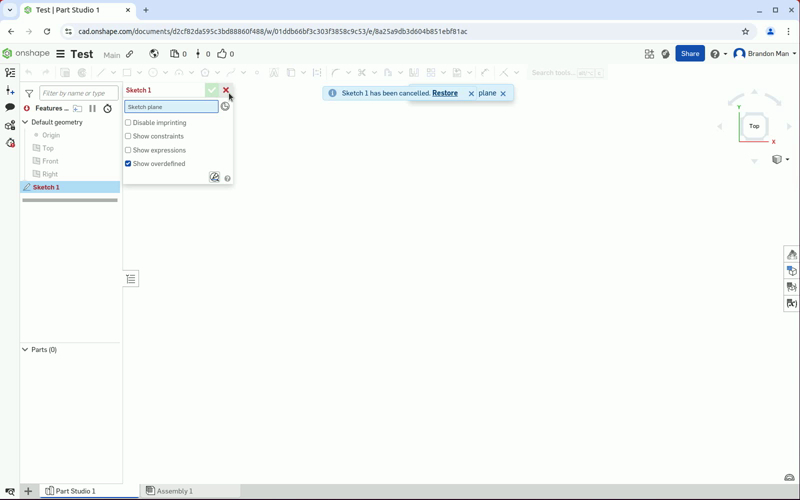
mouse_move(73, 150)
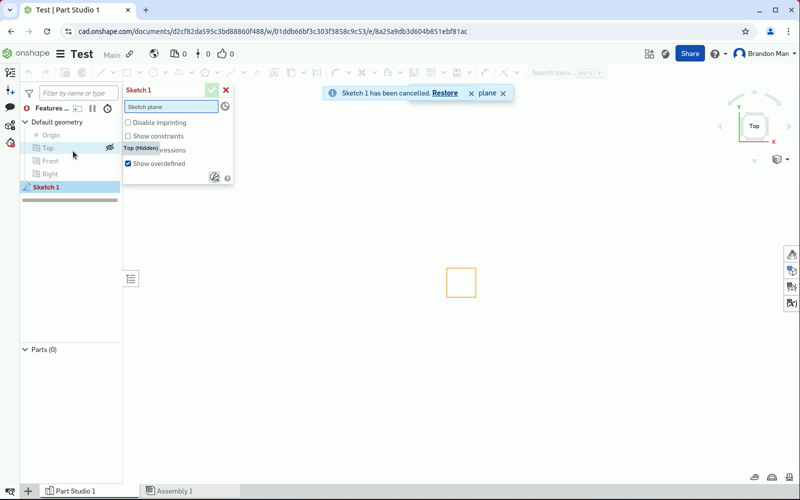
click(73, 150)
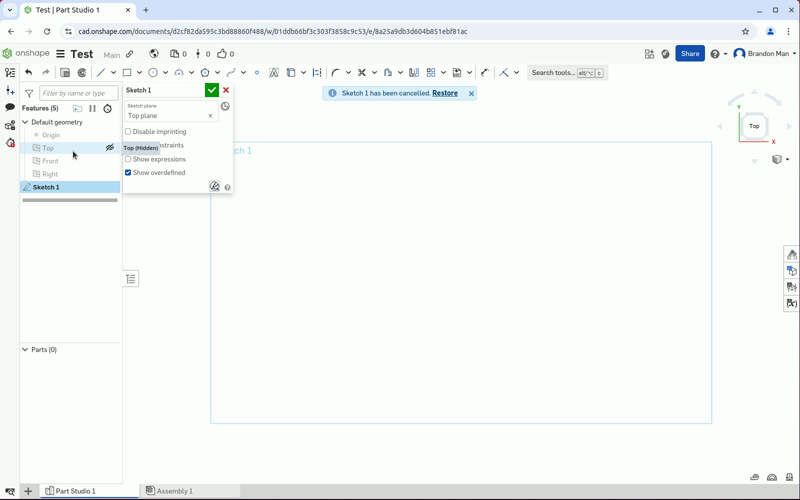
mouse_move(73, 352)
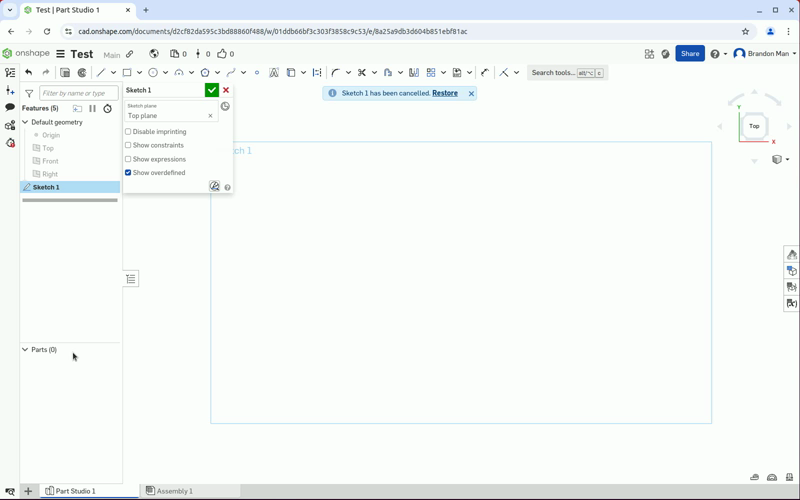
key(y)
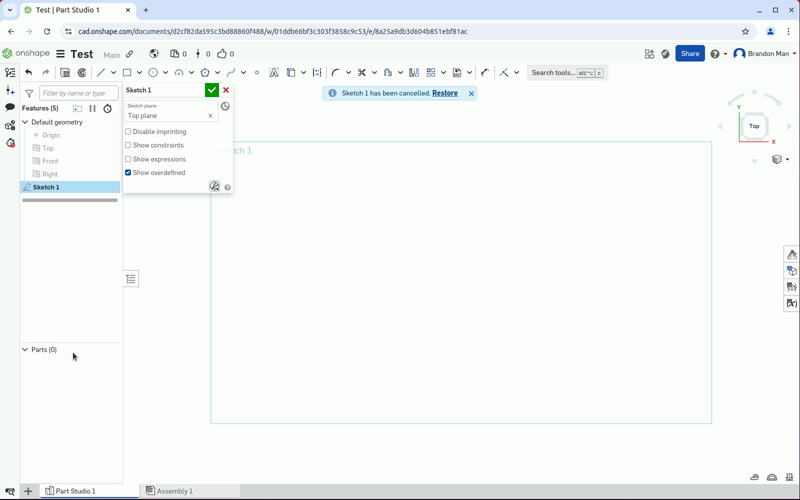
key(l)
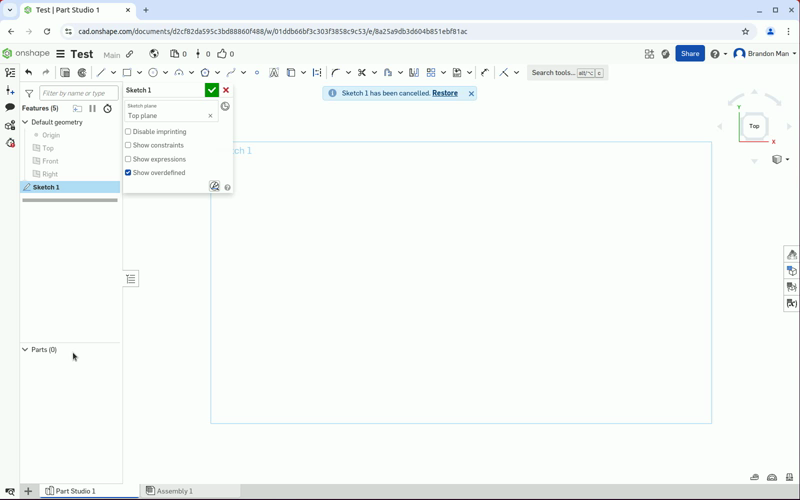
key_down(shift)
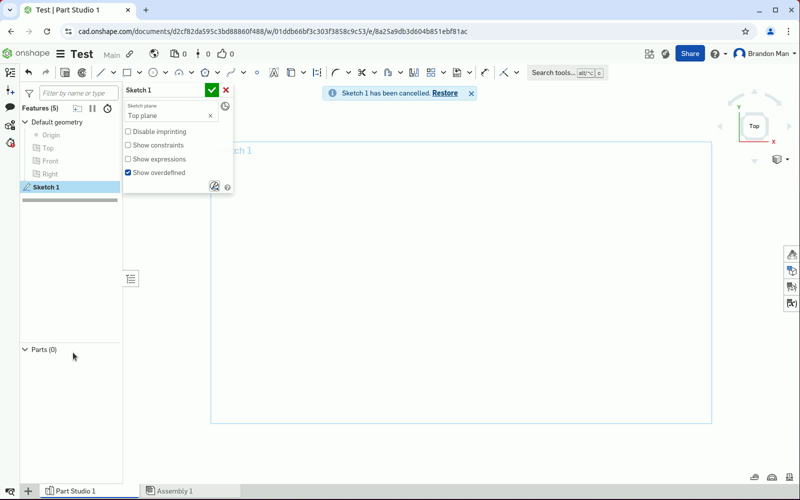
mouse_move(348, 282)
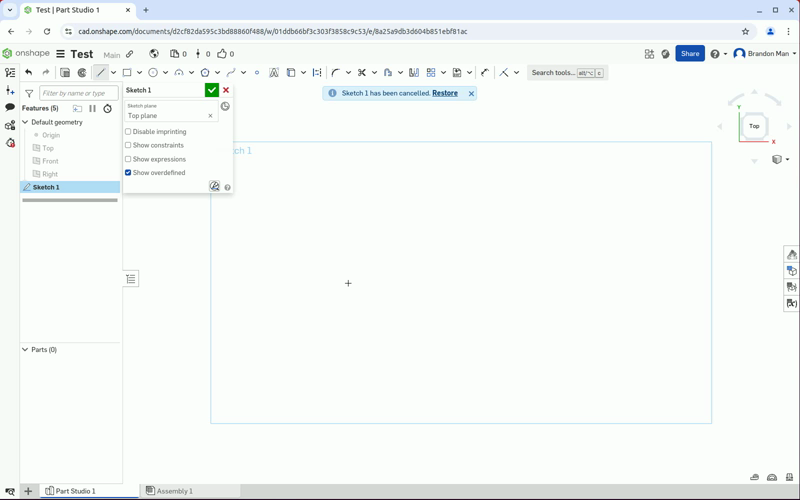
click(348, 282)
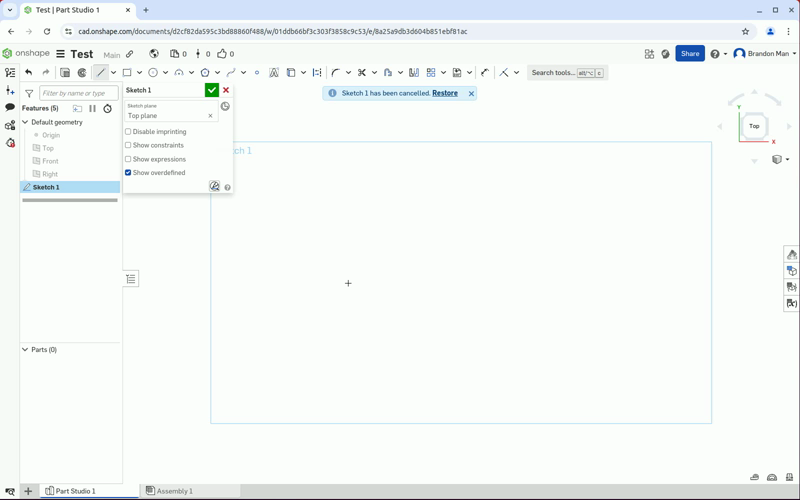
key_up(shift)
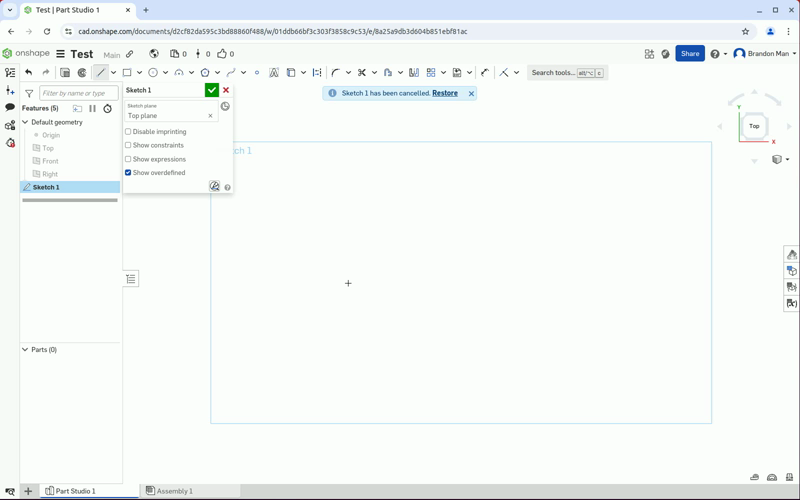
key_down(shift)
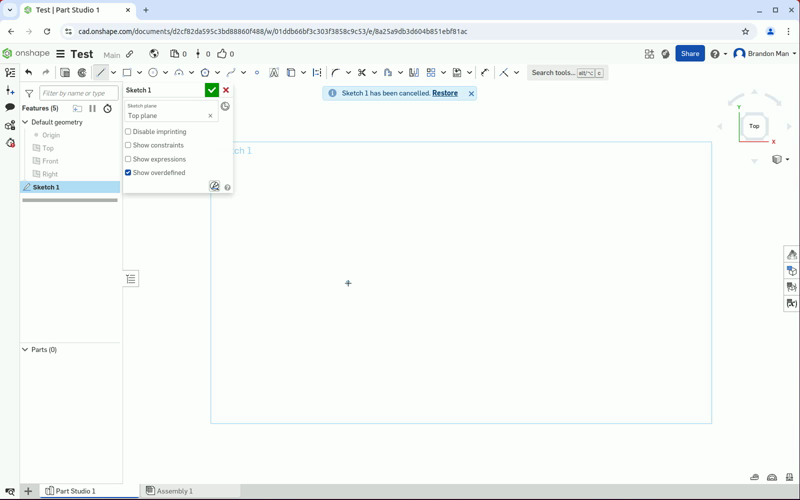
mouse_move(572, 282)
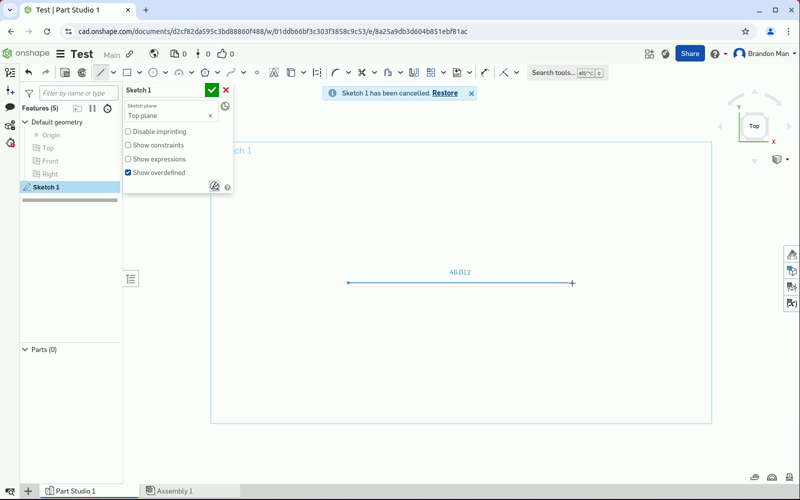
click(572, 282)
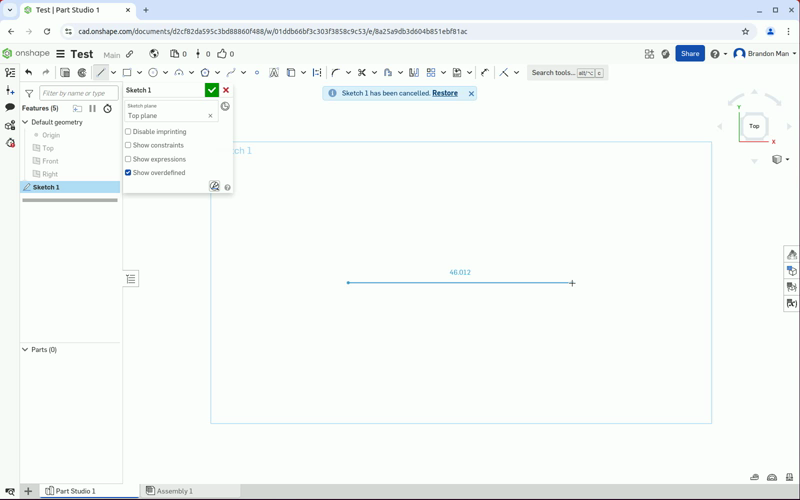
key_up(shift)
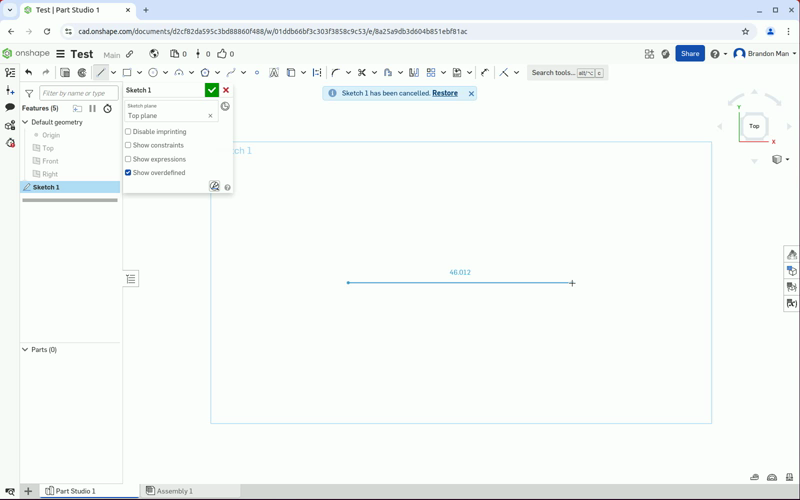
key_down(shift)
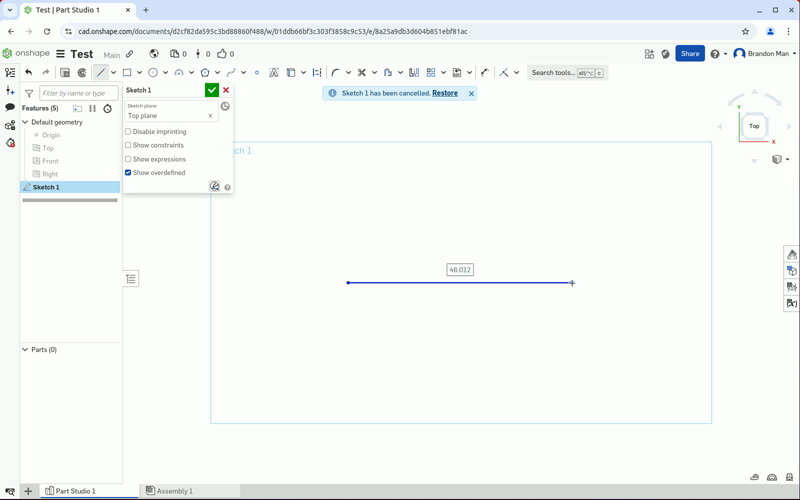
mouse_move(572, 183)
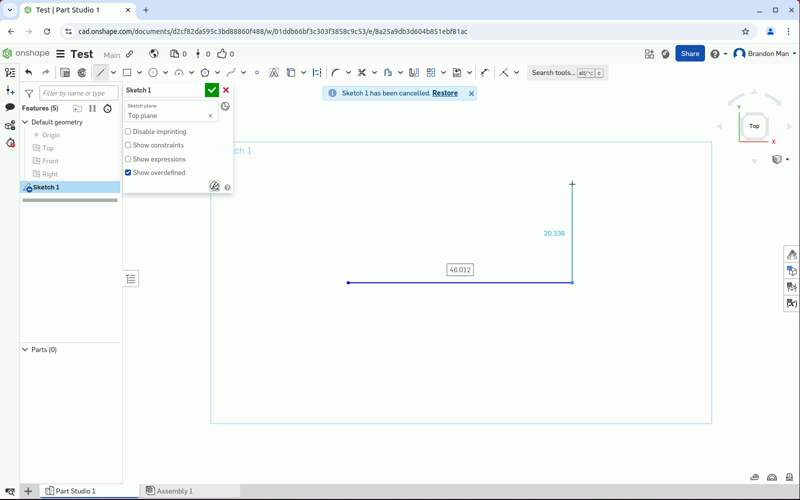
click(572, 183)
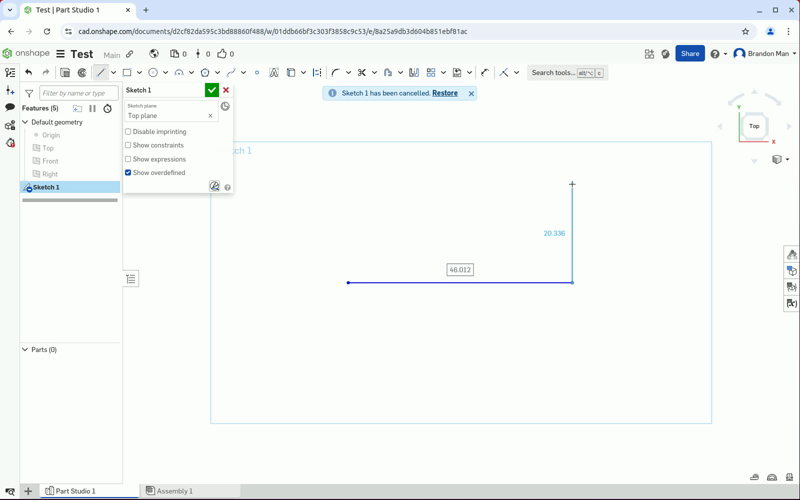
key_up(shift)
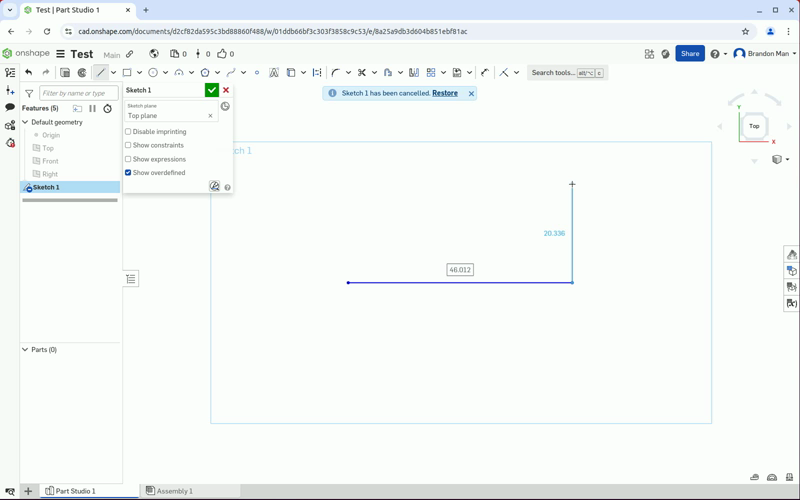
key_down(shift)
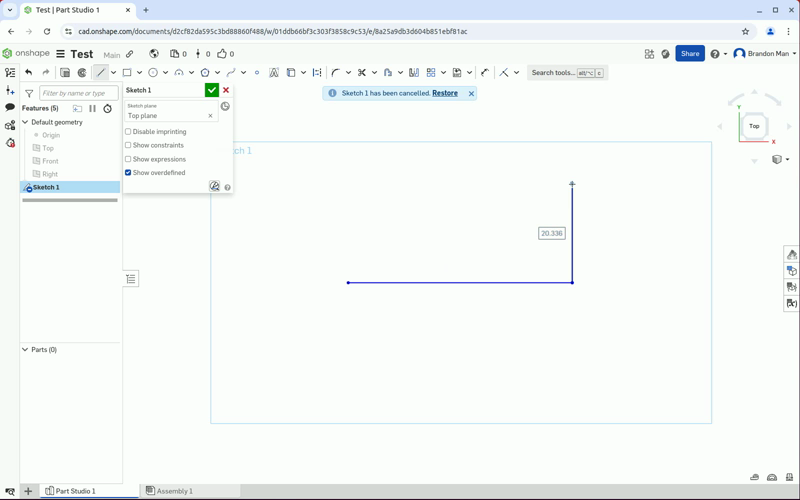
mouse_move(348, 183)
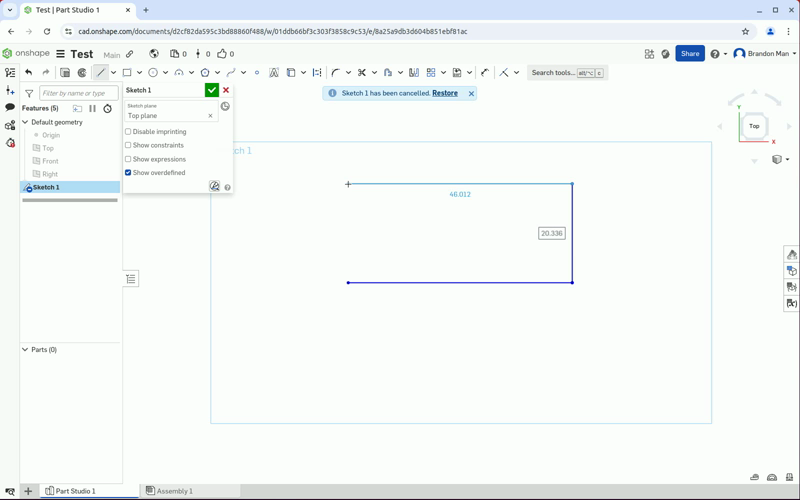
click(348, 183)
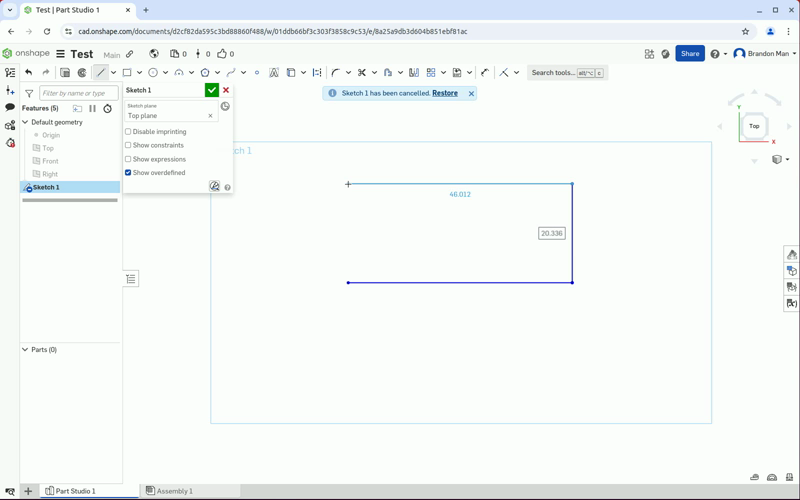
key_up(shift)
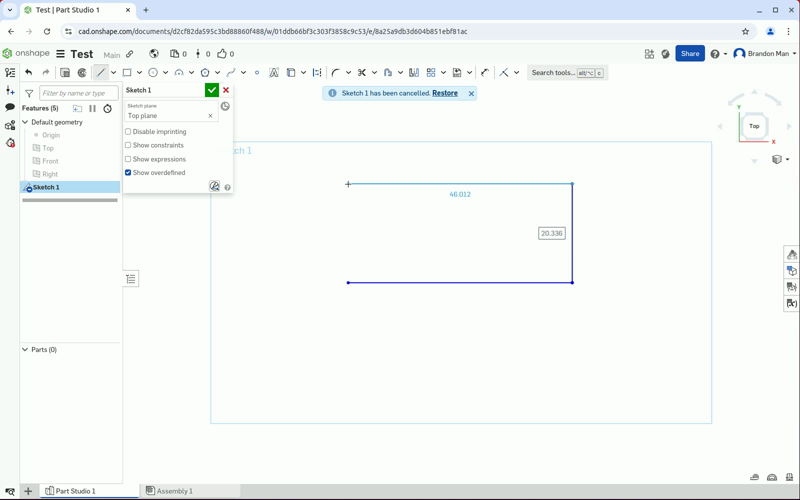
key_down(shift)
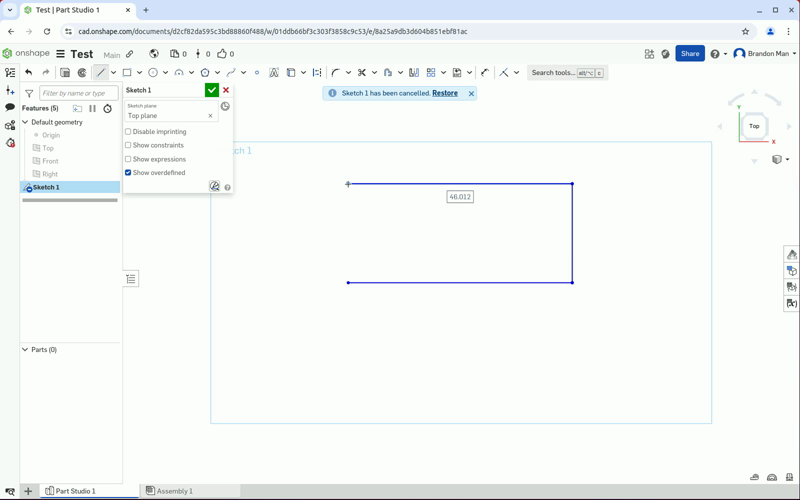
mouse_move(348, 282)
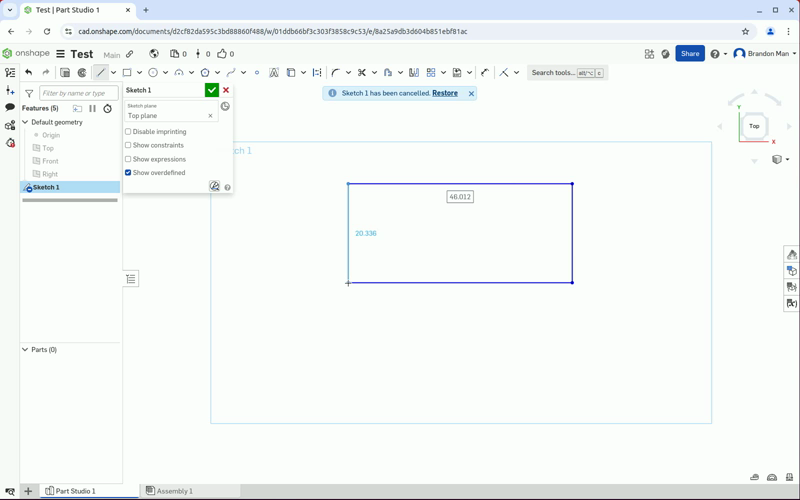
key_up(shift)
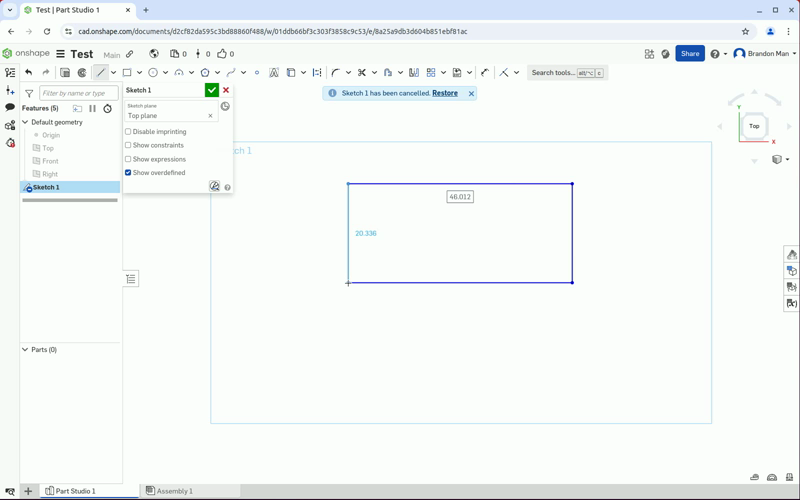
click(348, 282)
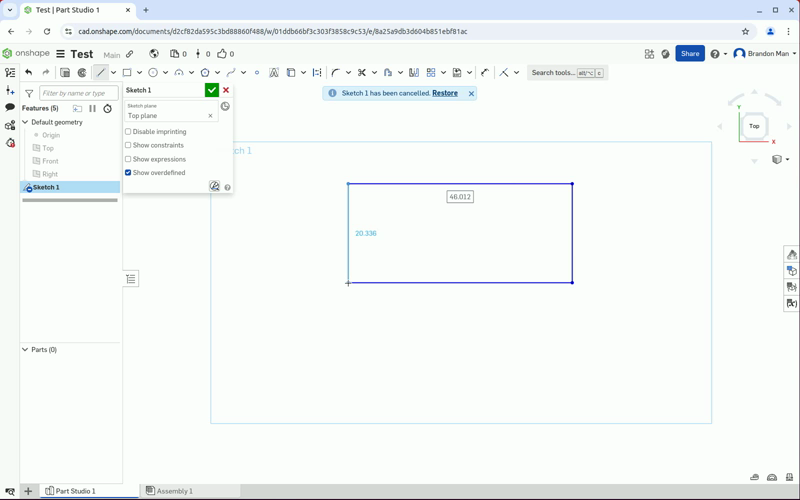
key(esc)
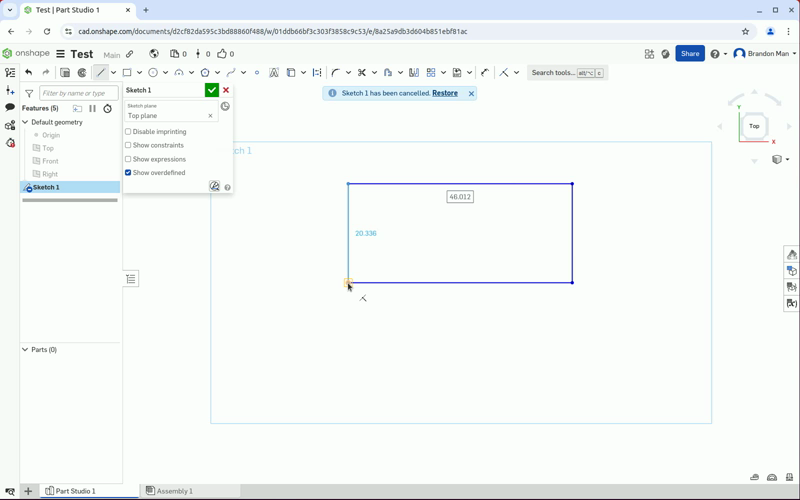
mouse_move(529, 250)
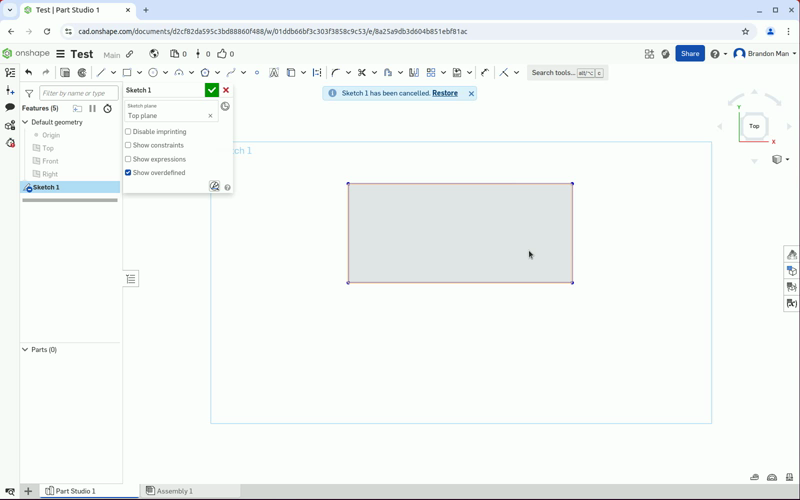
click(529, 250)
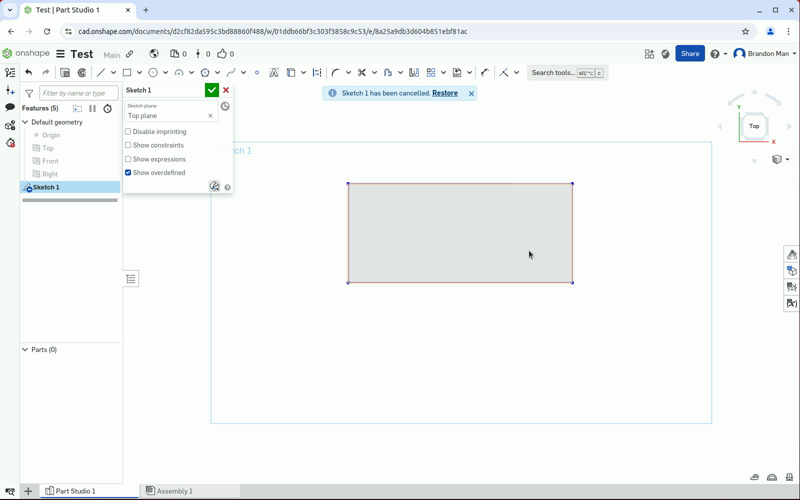
mouse_move(73, 352)
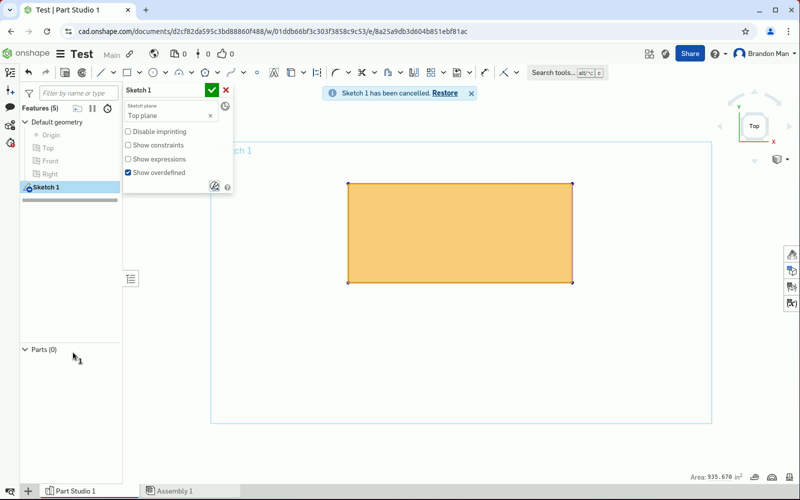
key(shift+y)
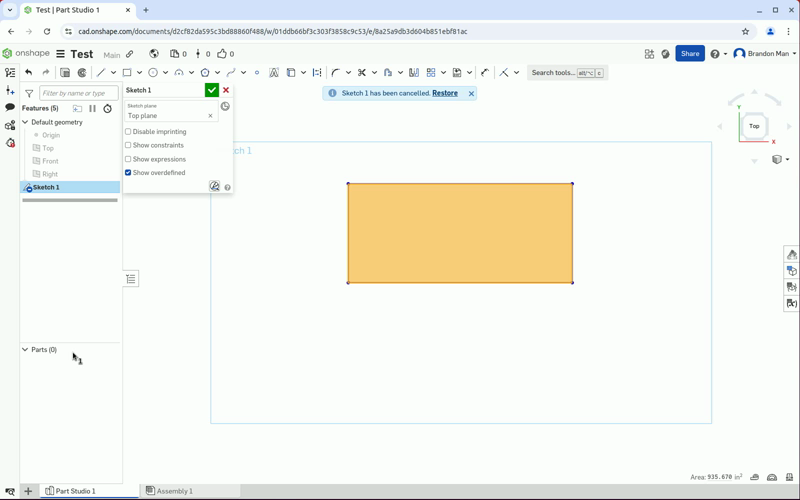
key(shift+e)
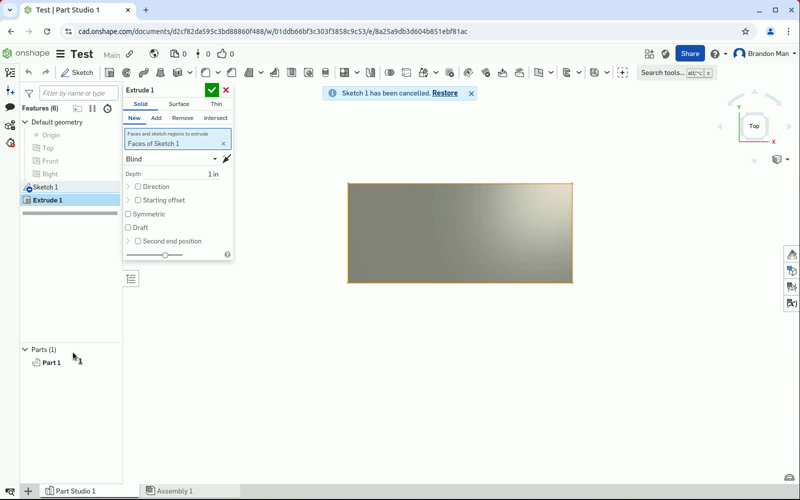
mouse_move(143, 106)
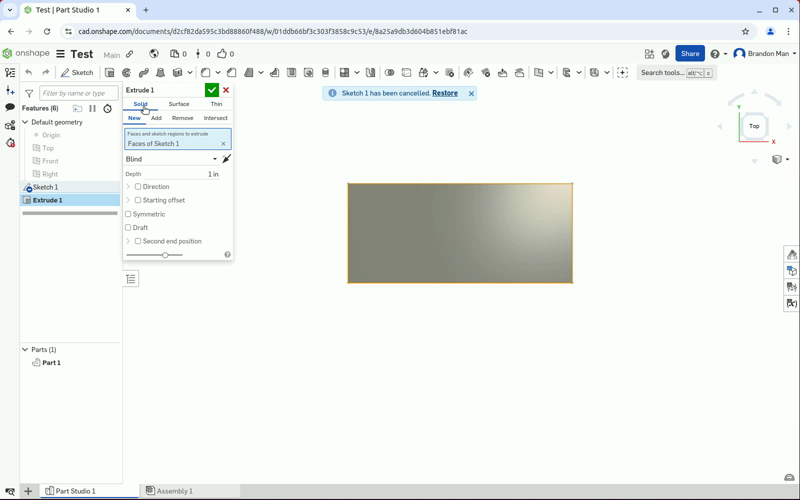
click(143, 106)
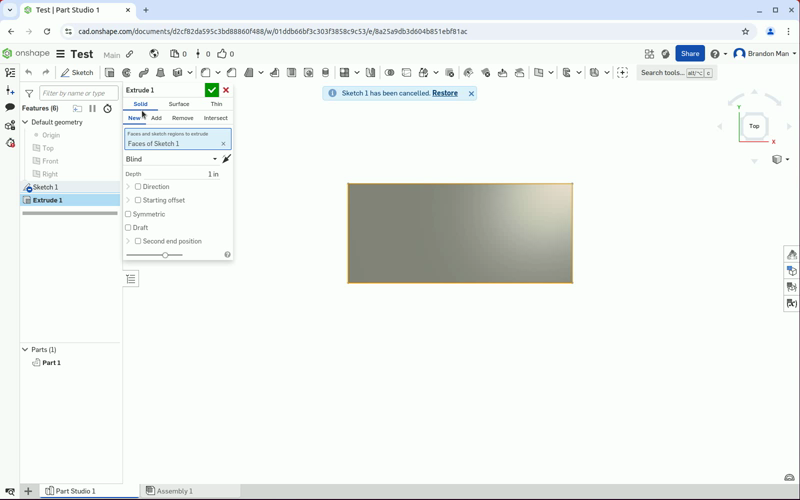
mouse_move(137, 120)
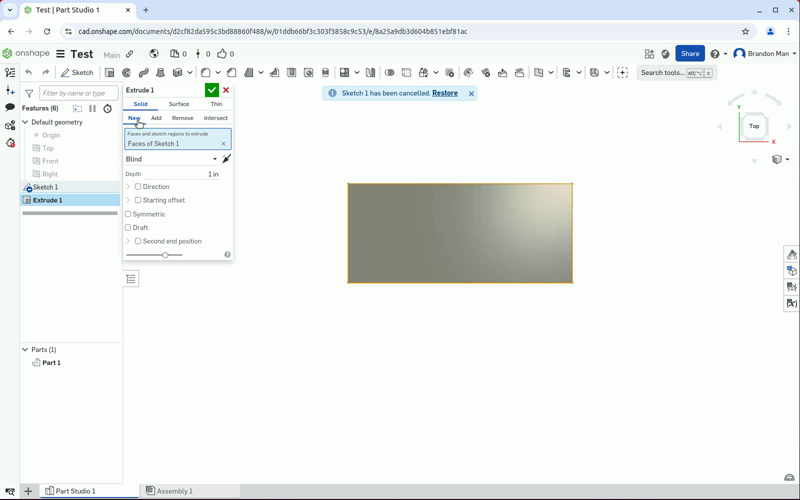
click(137, 120)
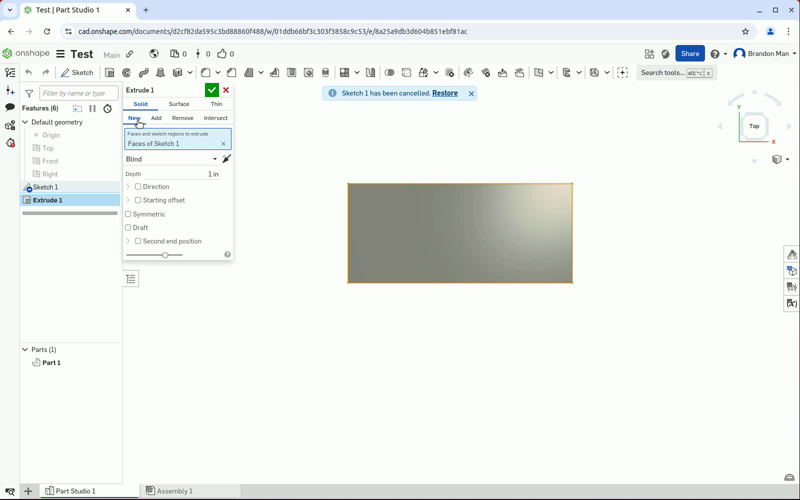
key(tab, 4)
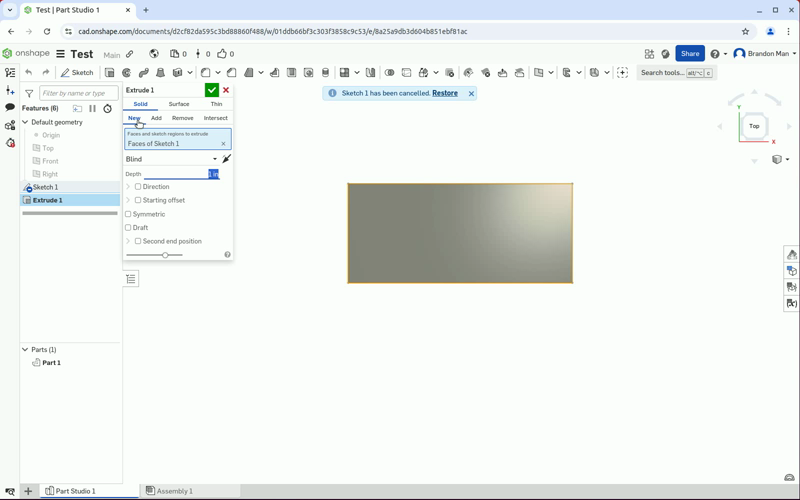
text(10.351)
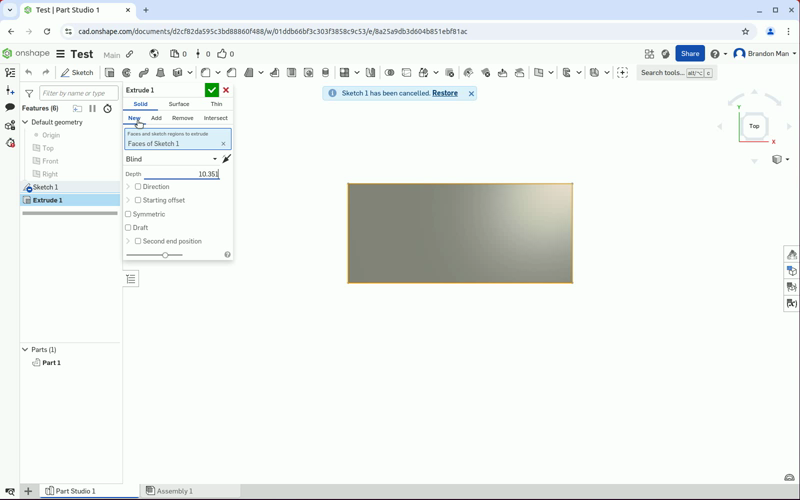
key(enter)
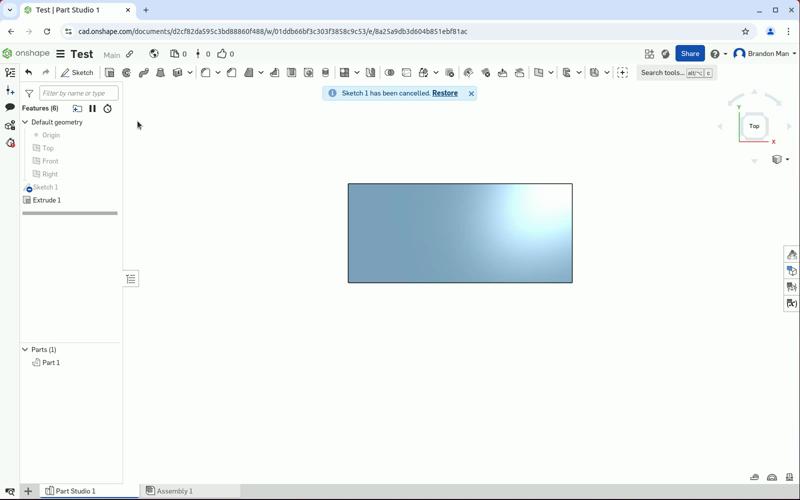
key(shift+h)
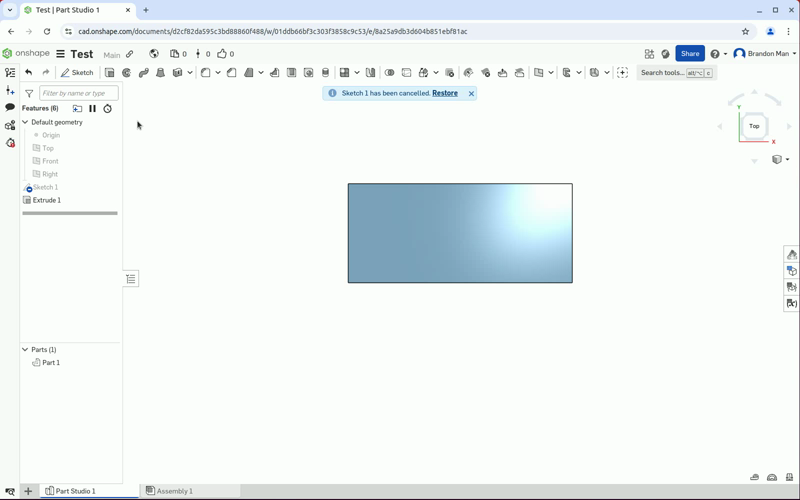
key(shift+h)
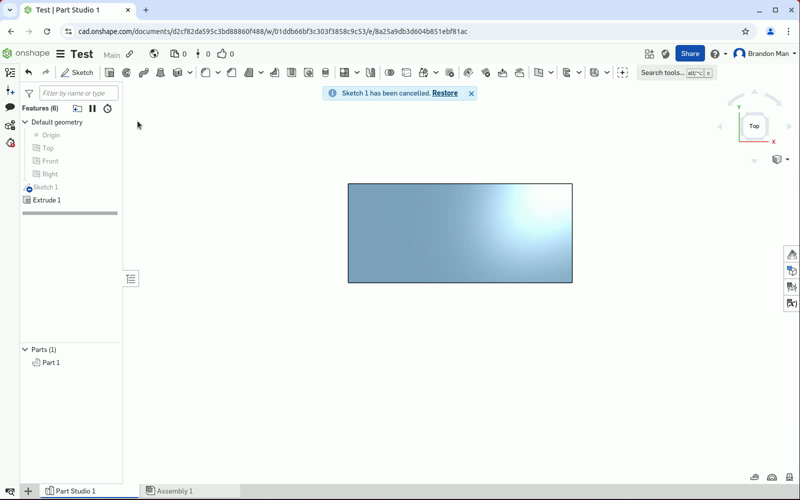
mouse_move(73, 189)
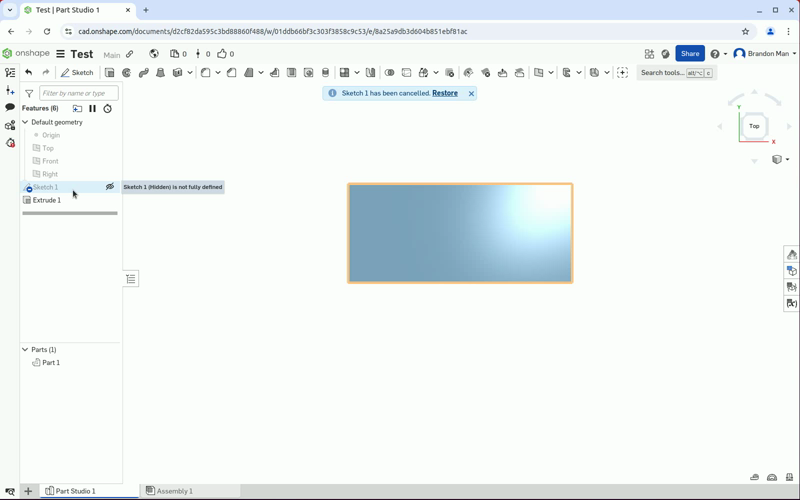
click(73, 189)
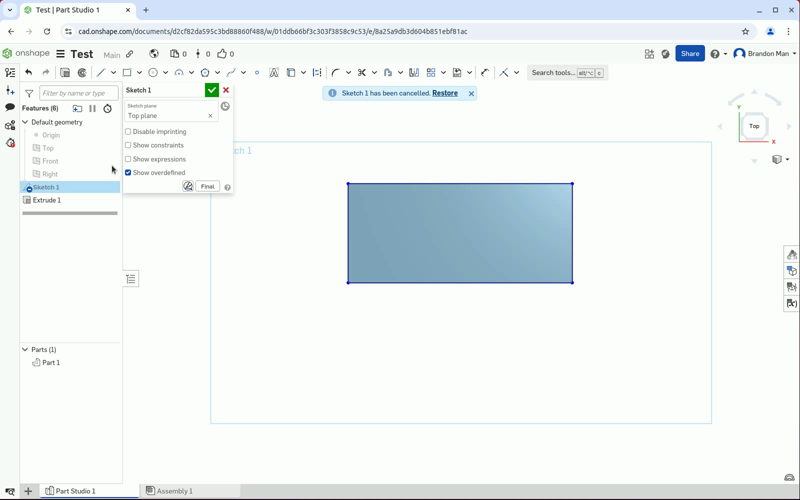
mouse_move(229, 92)
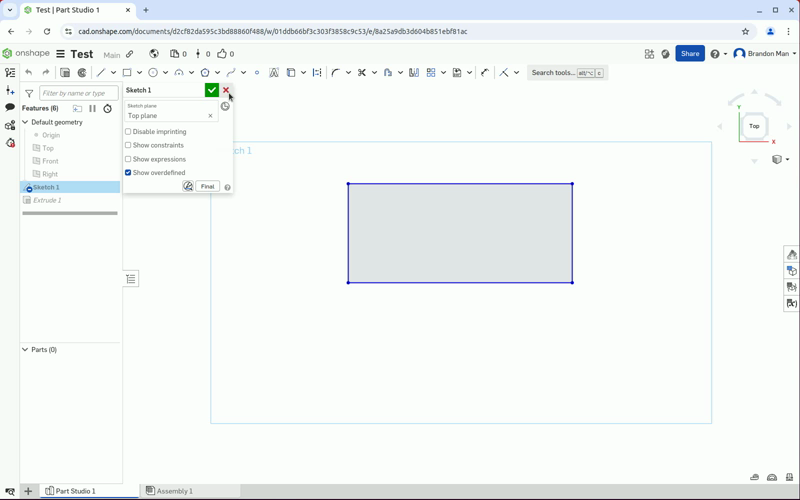
click(229, 92)
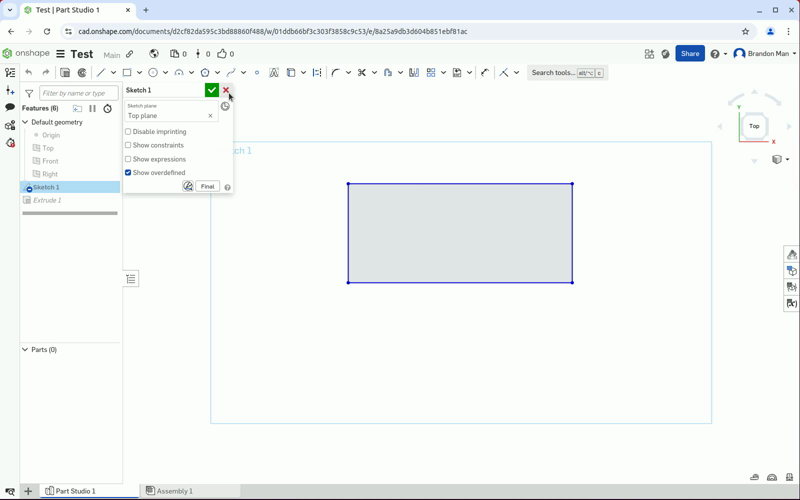
key(shift+s)
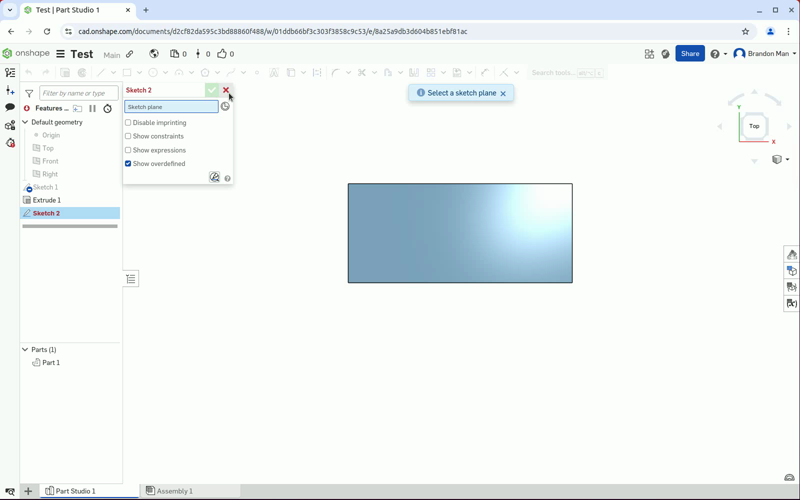
mouse_move(73, 150)
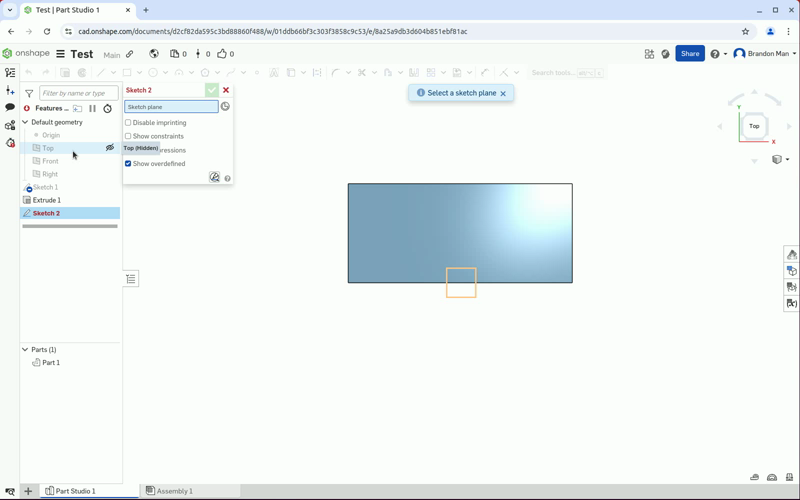
click(73, 150)
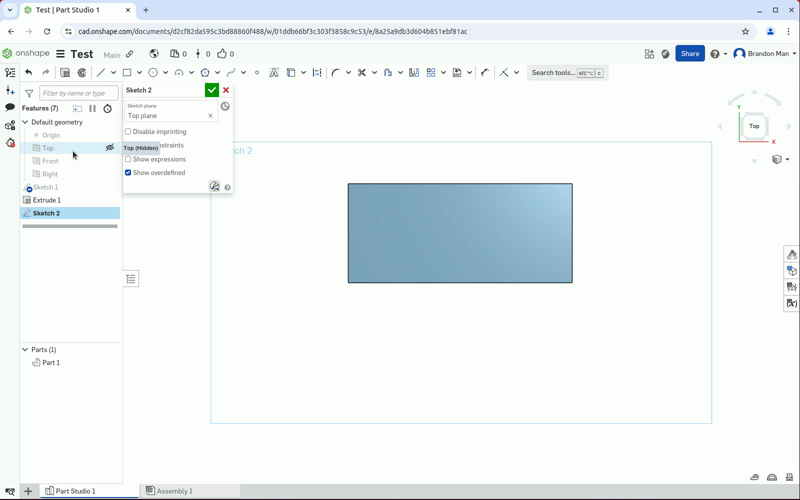
mouse_move(73, 352)
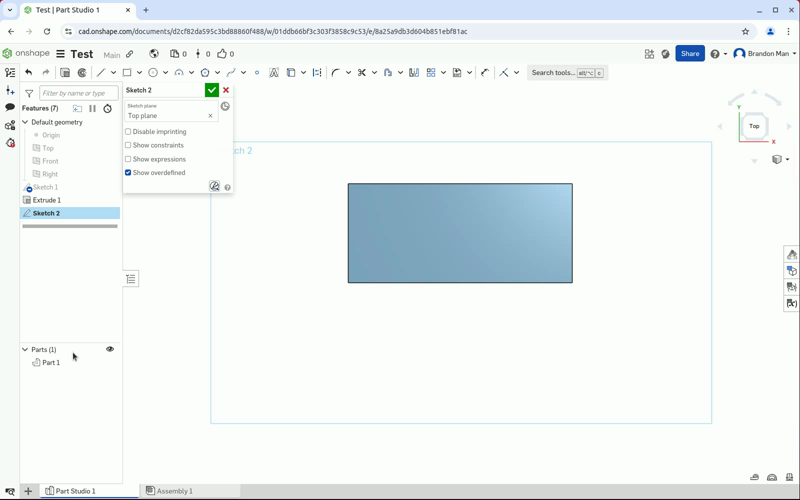
key(y)
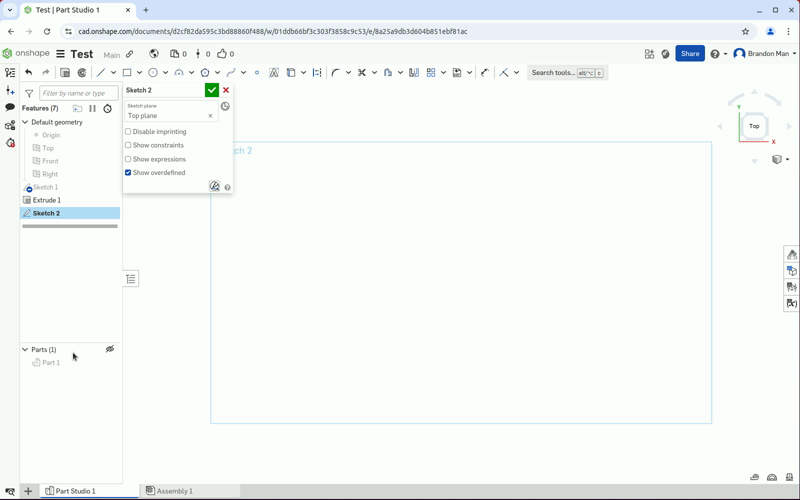
key(l)
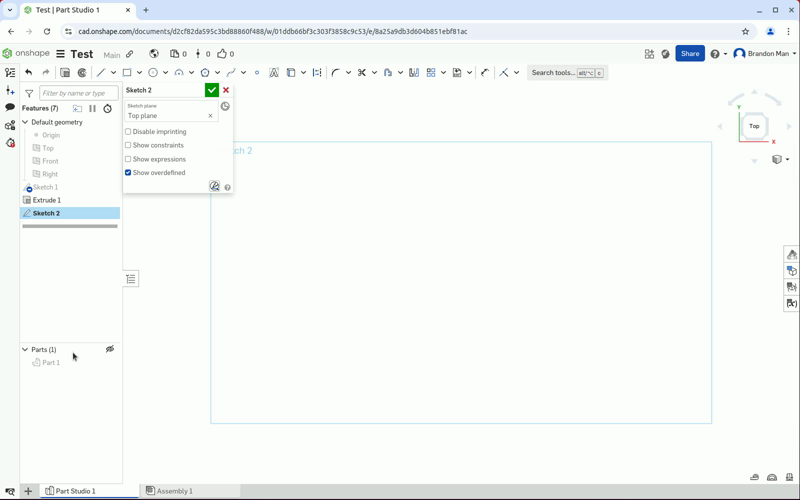
key_down(shift)
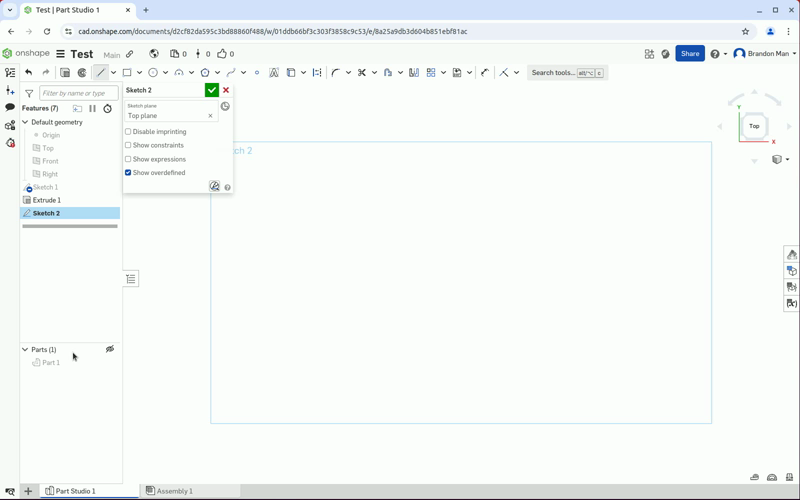
mouse_move(348, 382)
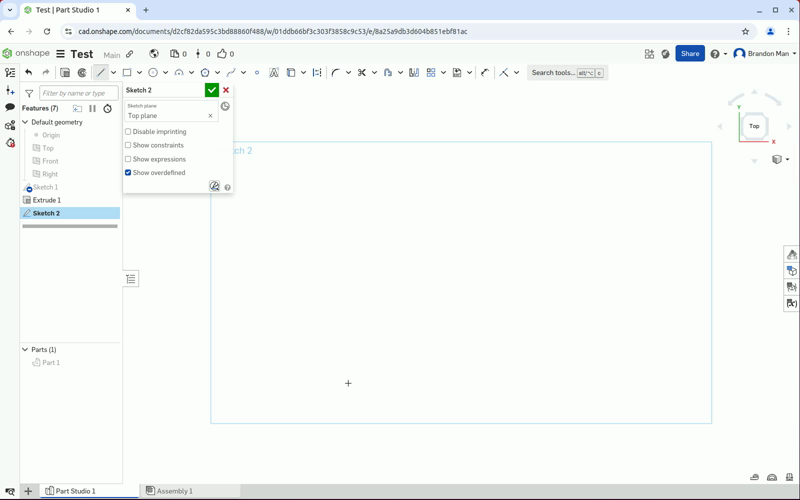
click(348, 382)
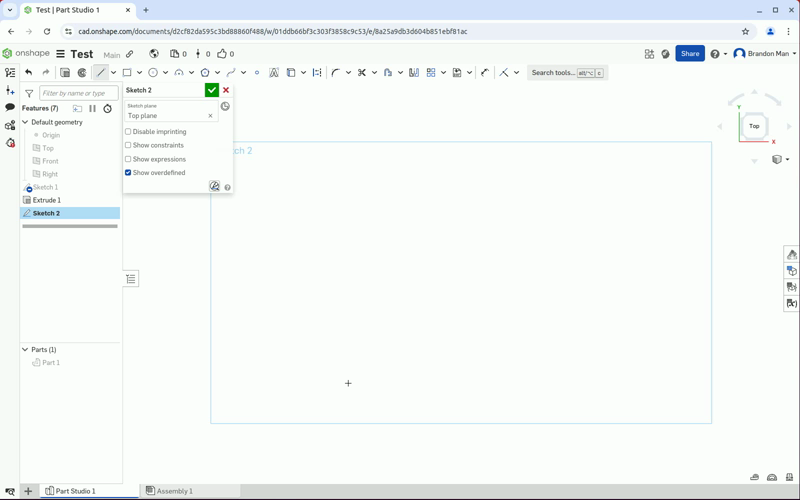
key_up(shift)
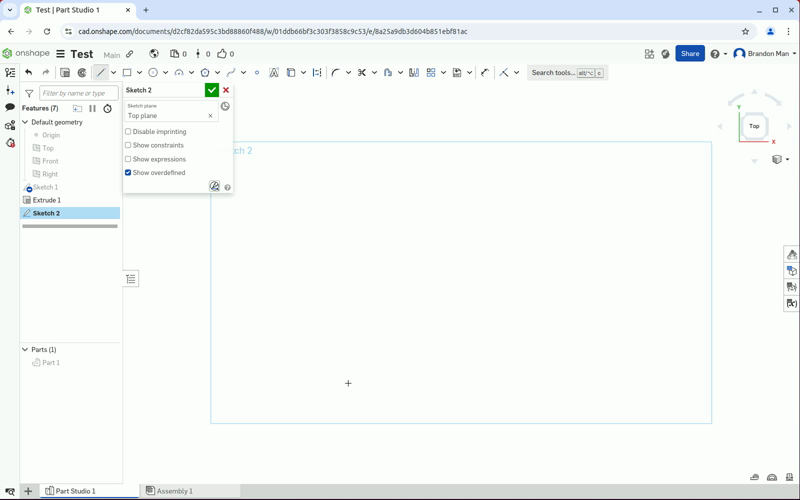
key_down(shift)
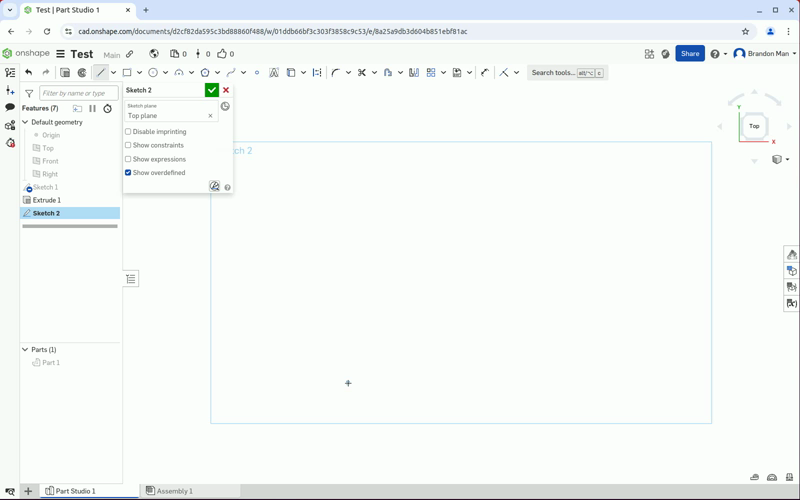
mouse_move(572, 382)
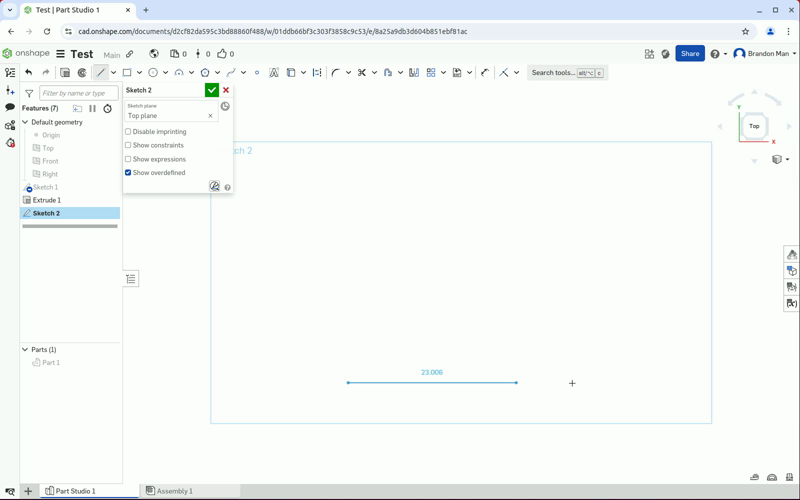
click(572, 382)
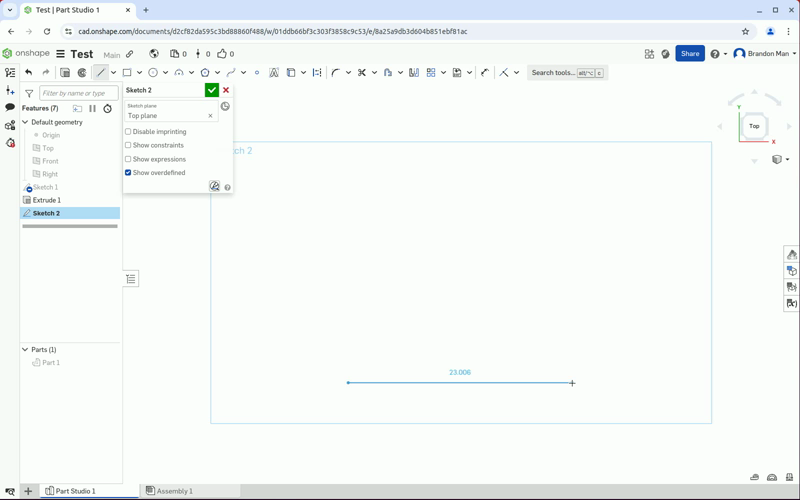
key_up(shift)
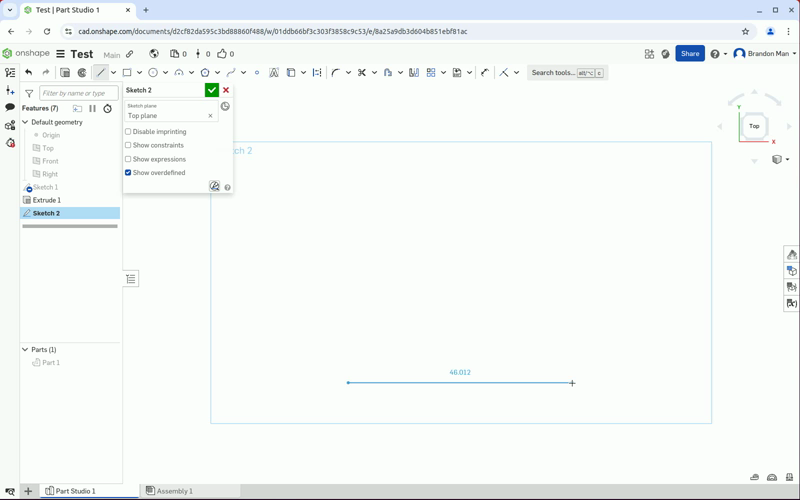
key_down(shift)
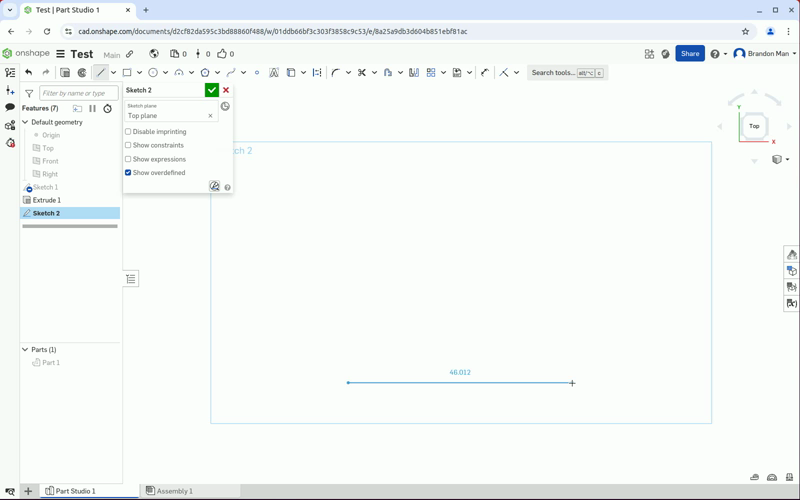
mouse_move(572, 283)
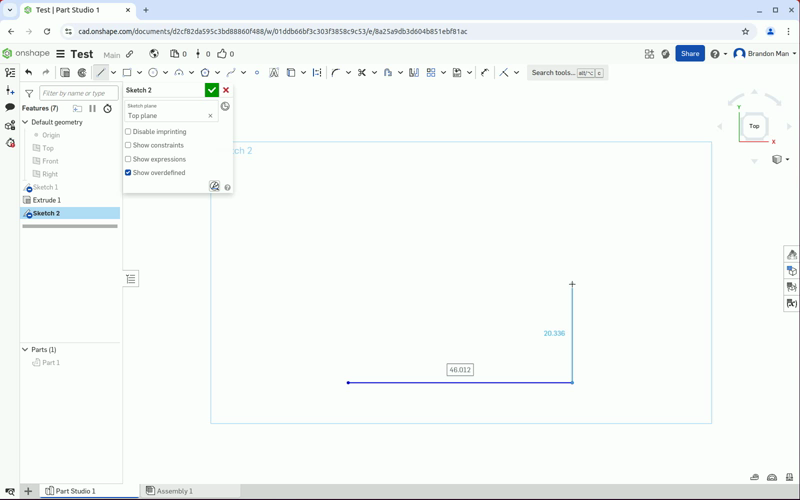
click(572, 283)
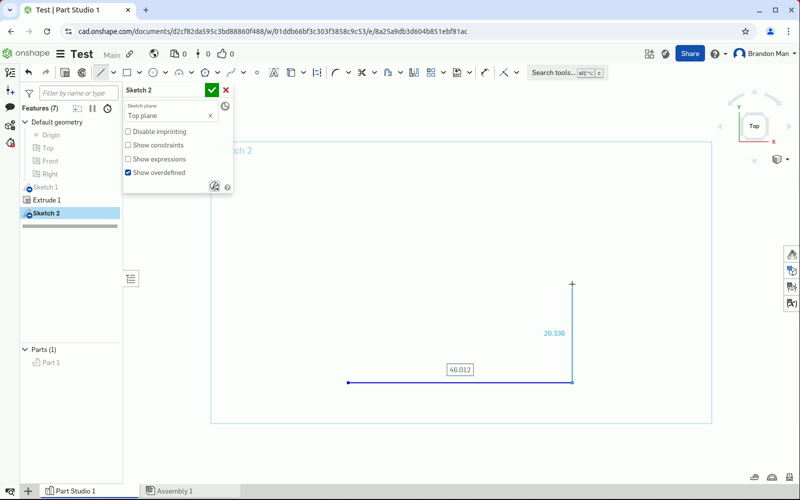
key_up(shift)
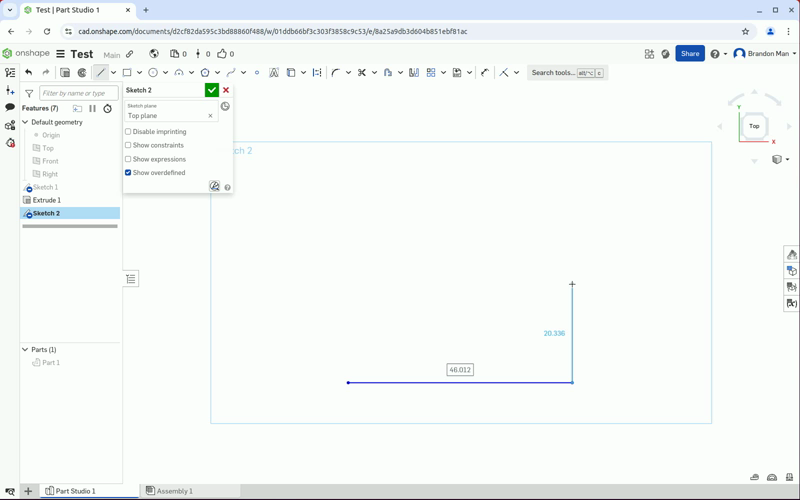
key_down(shift)
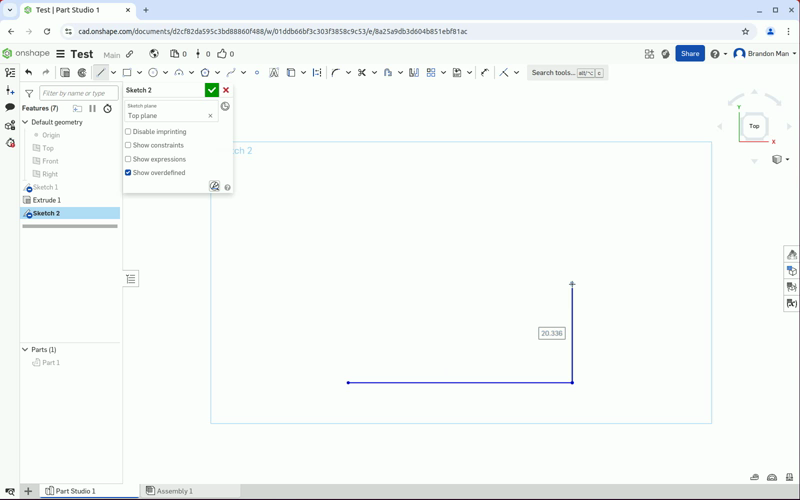
mouse_move(348, 283)
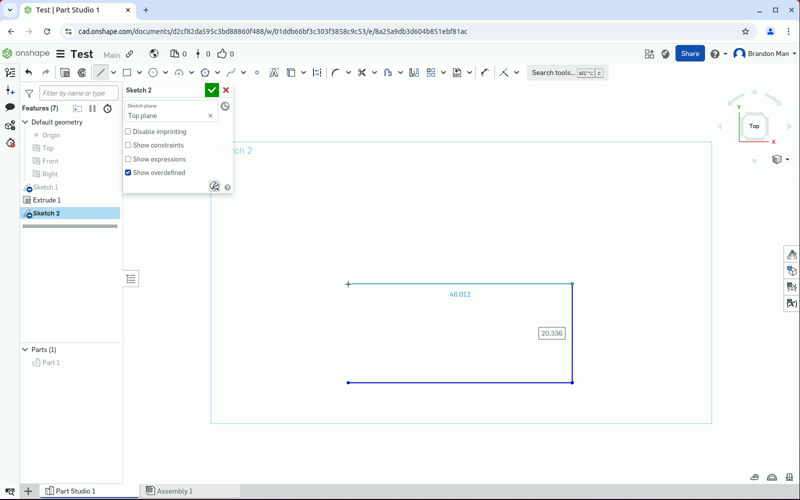
click(348, 283)
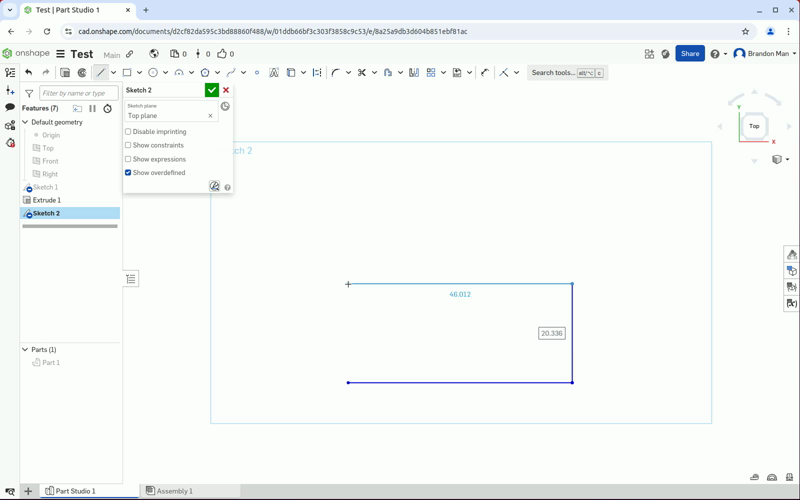
key_up(shift)
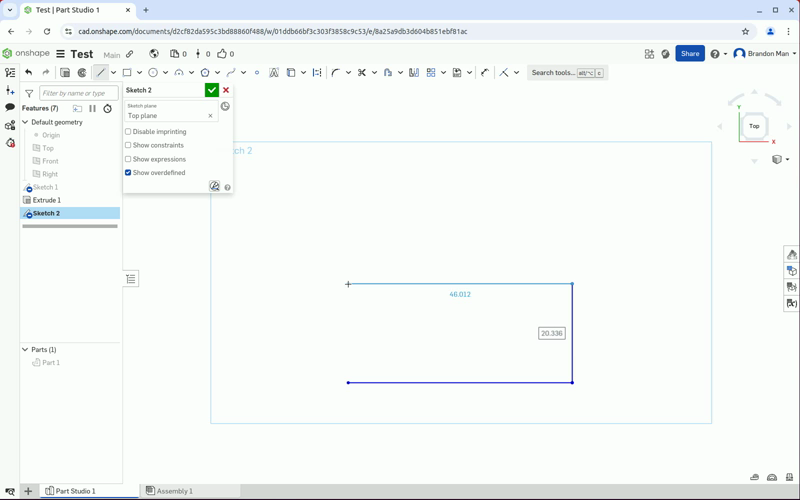
key_down(shift)
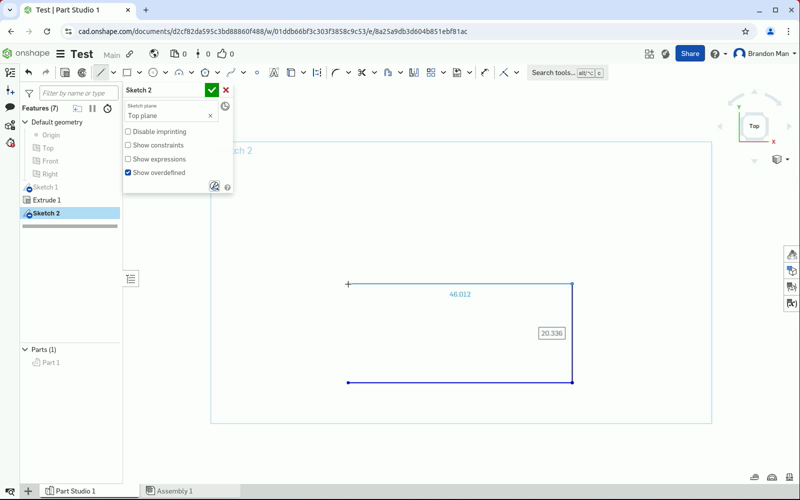
mouse_move(348, 382)
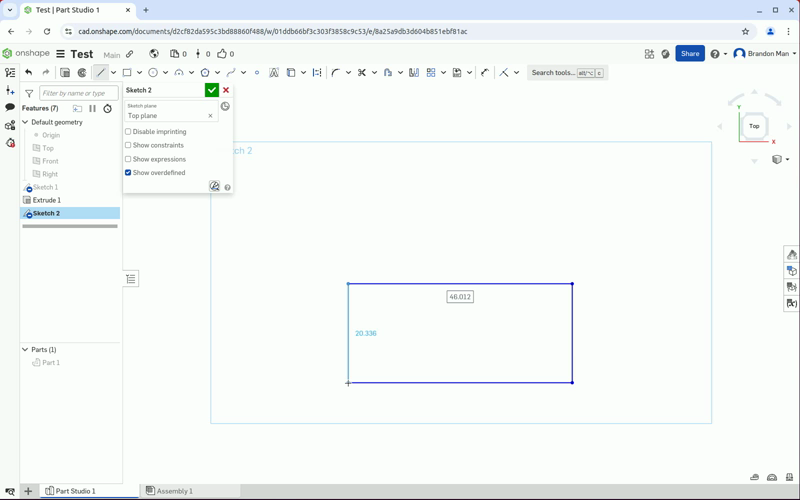
key_up(shift)
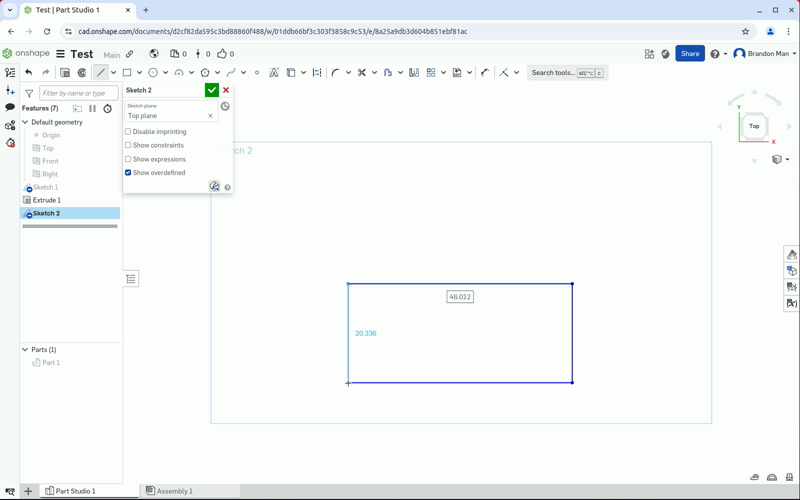
click(348, 382)
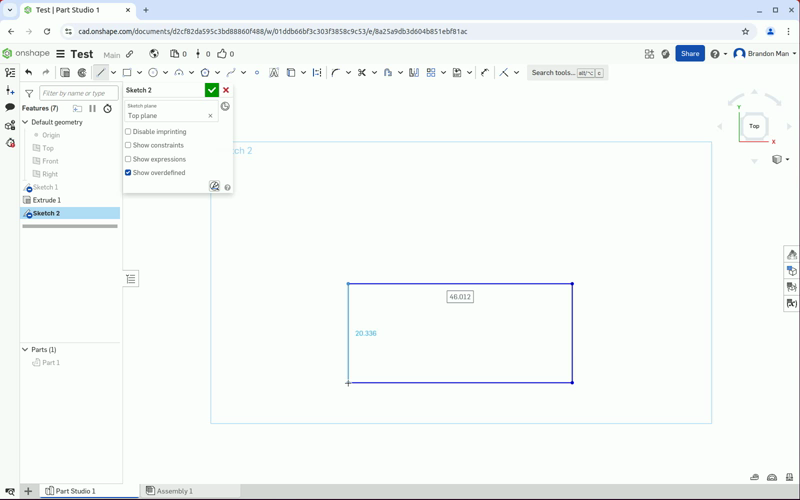
key(esc)
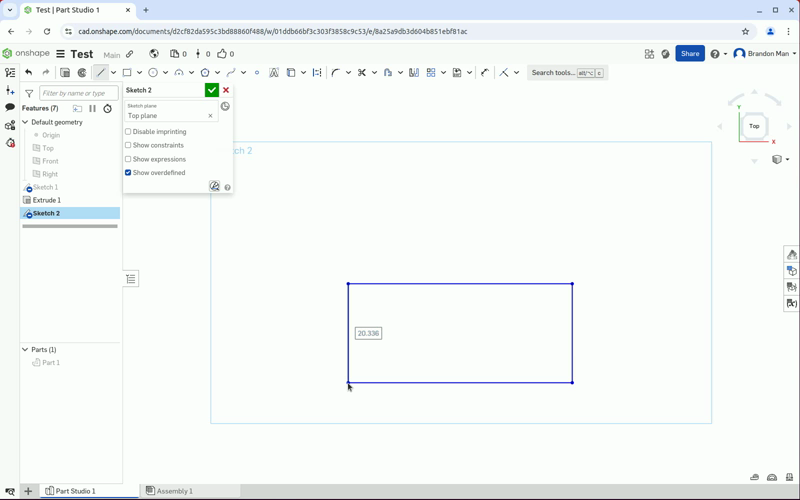
mouse_move(530, 316)
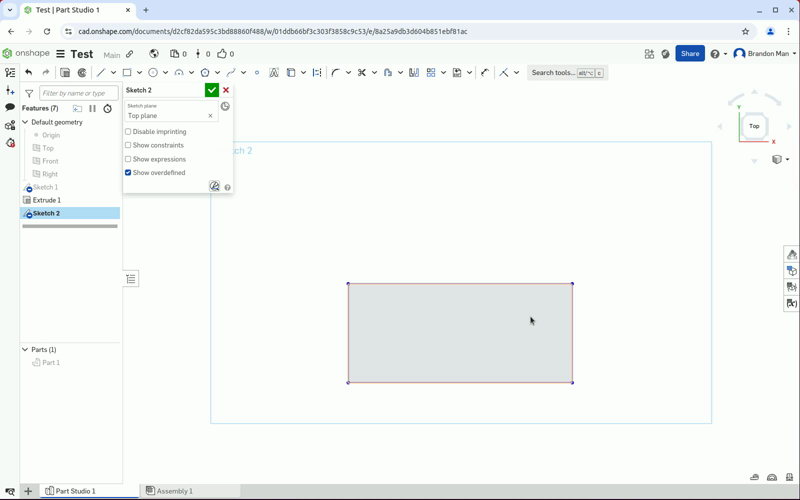
click(530, 316)
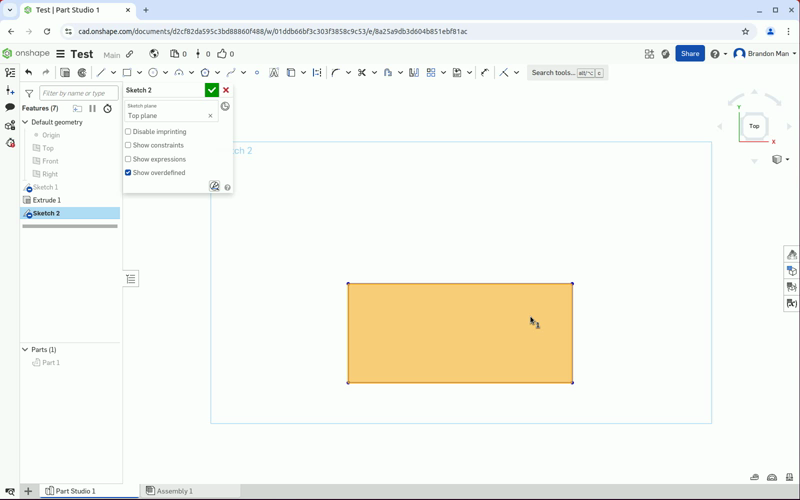
mouse_move(73, 352)
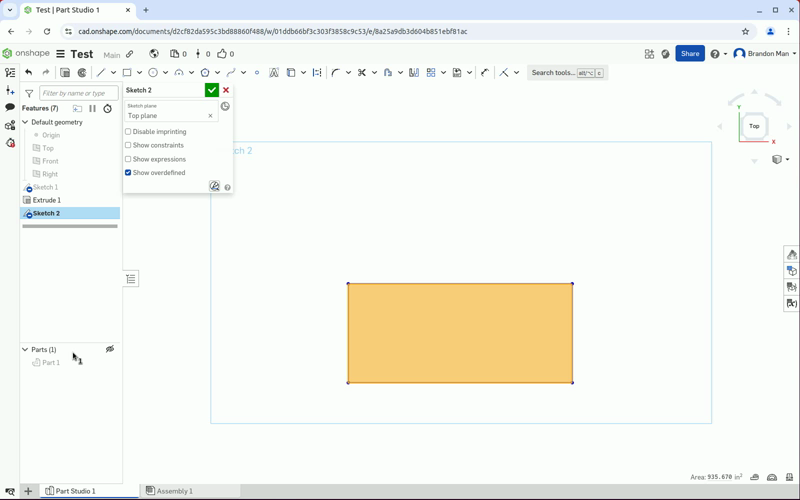
key(shift+y)
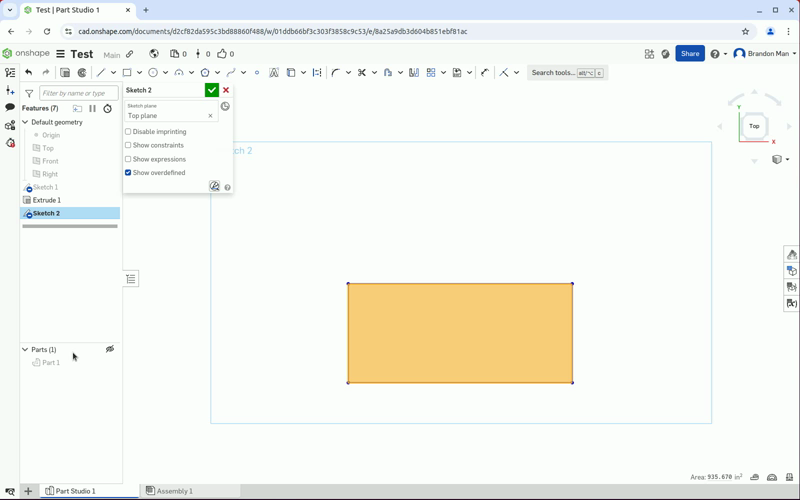
key(shift+e)
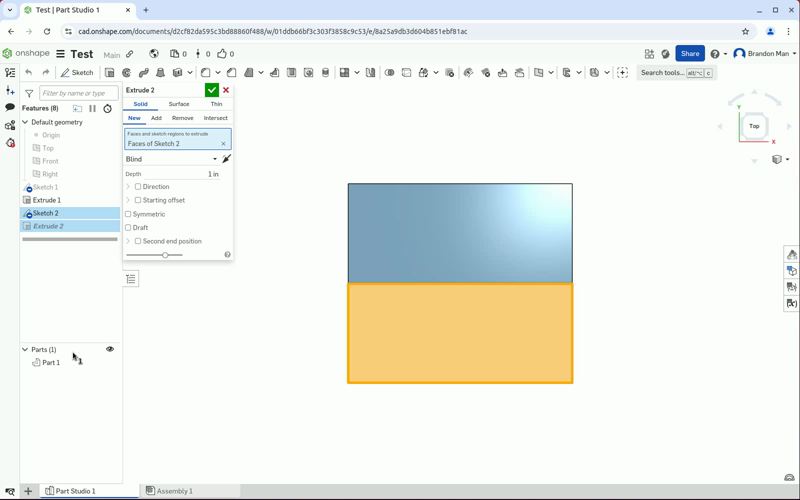
mouse_move(143, 106)
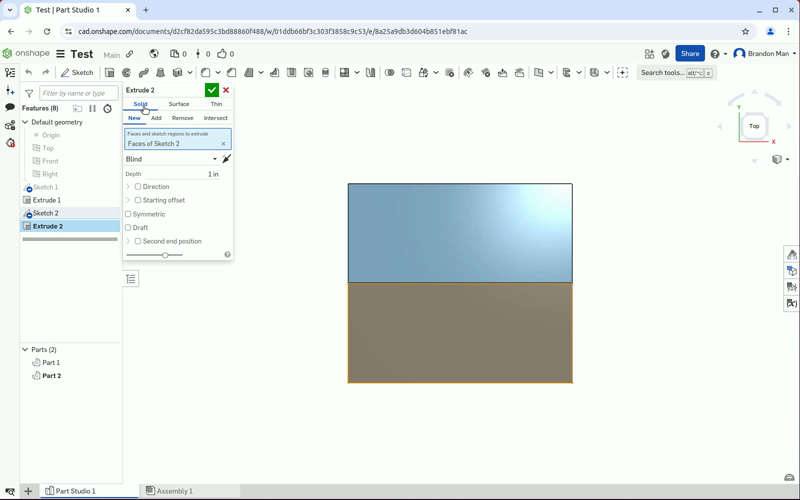
click(143, 106)
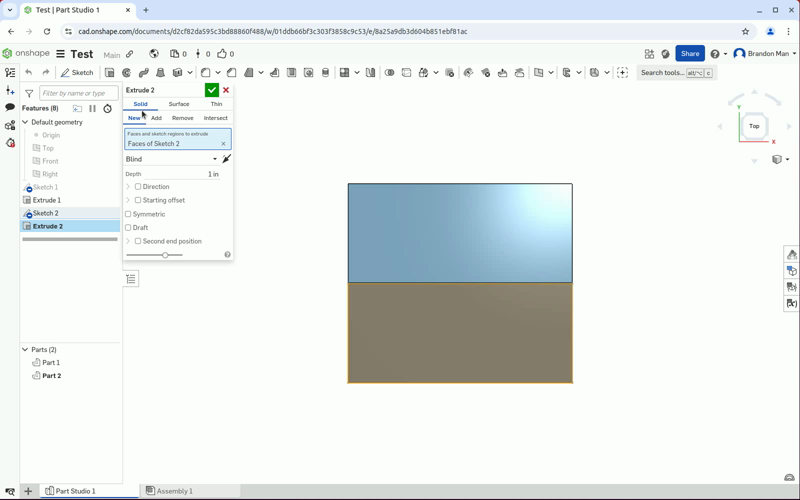
mouse_move(137, 120)
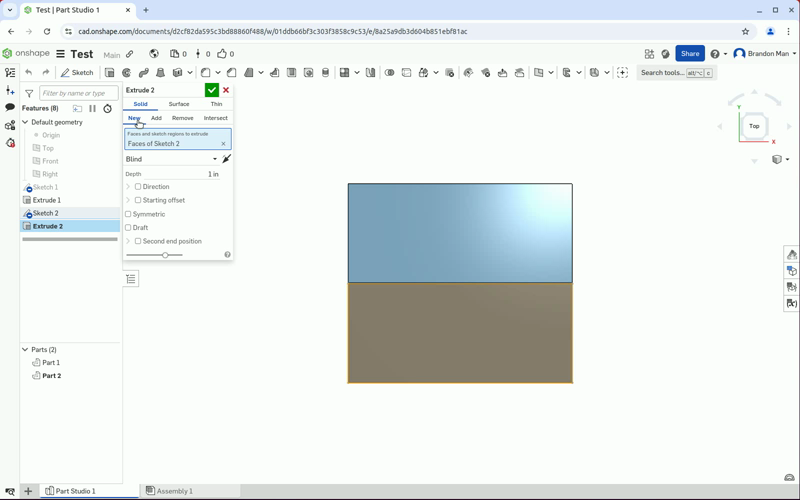
click(137, 120)
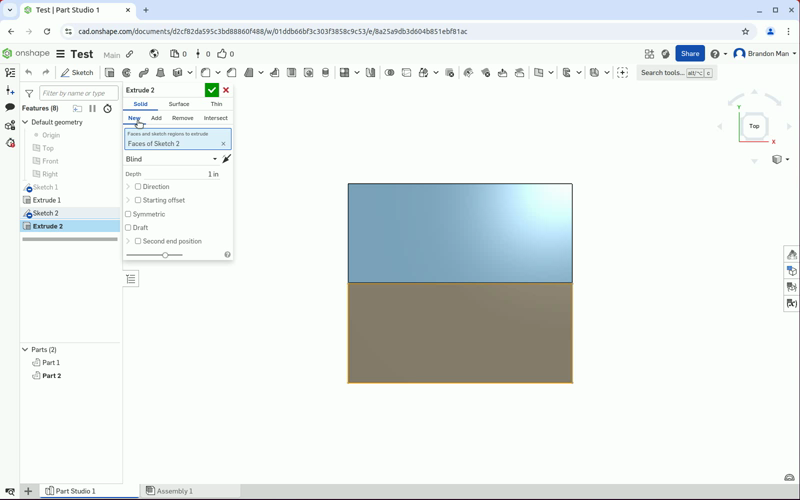
key(tab, 4)
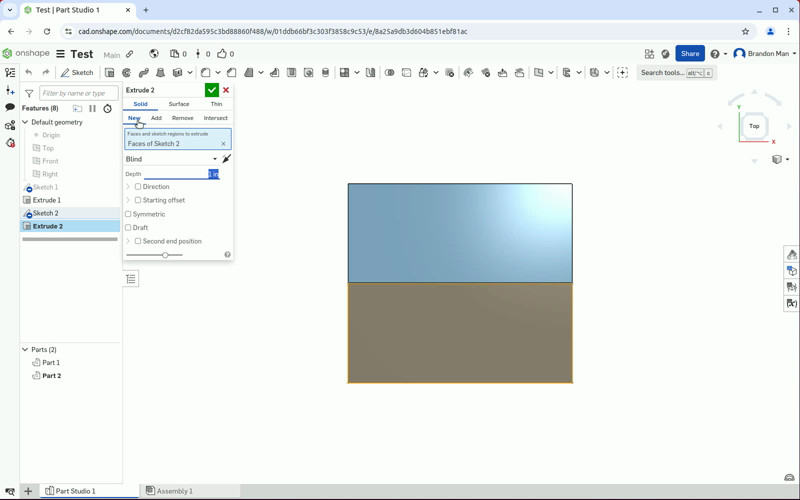
text(10.351)
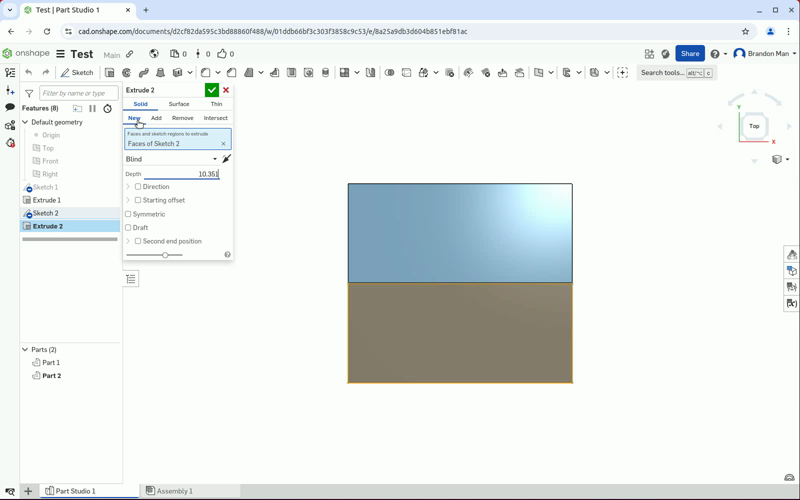
key(enter)
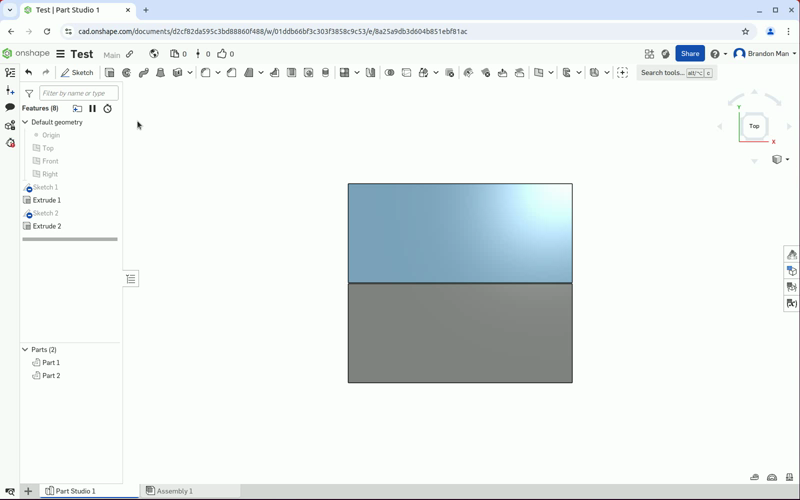
key(shift+h)
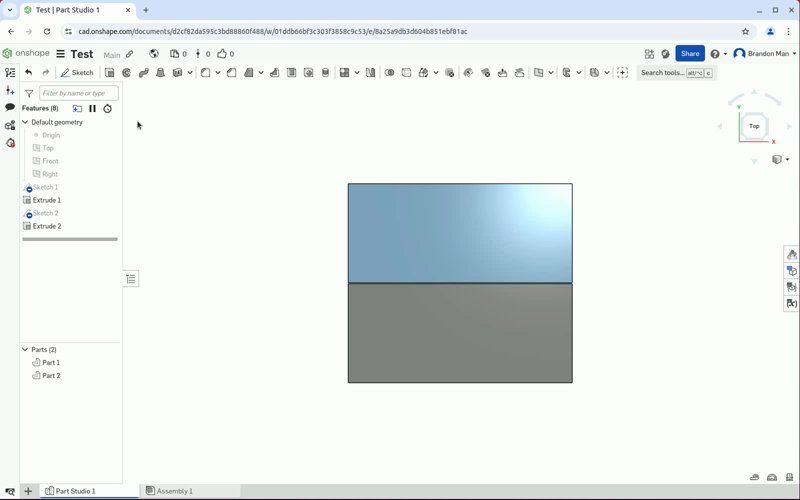
key(shift+h)
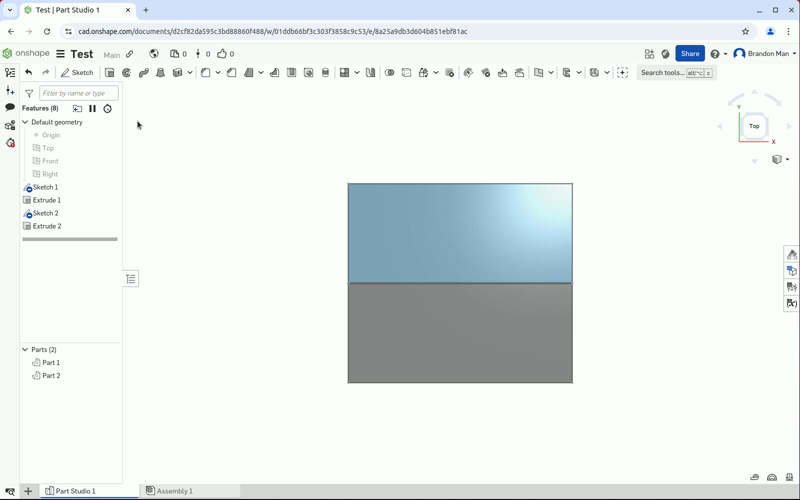
key(shift+7)
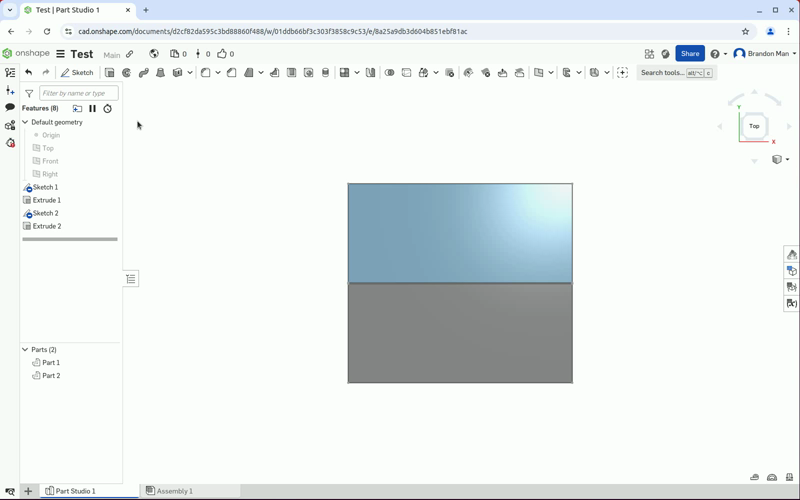
key(up, 3)
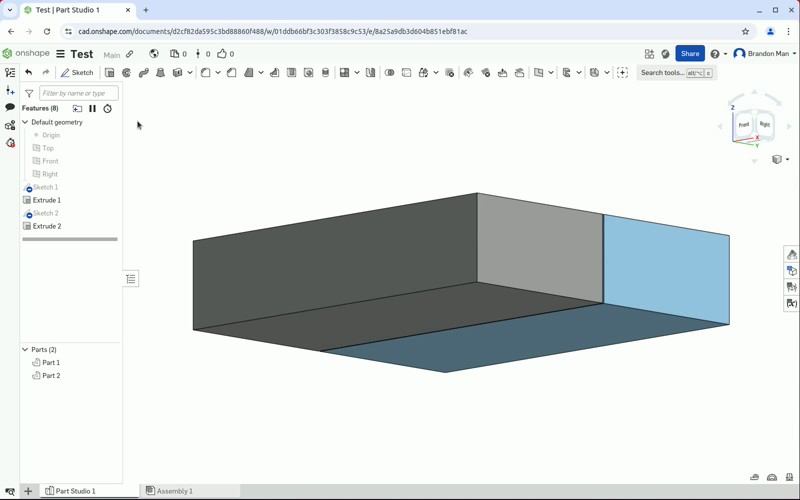
key(left, 3)
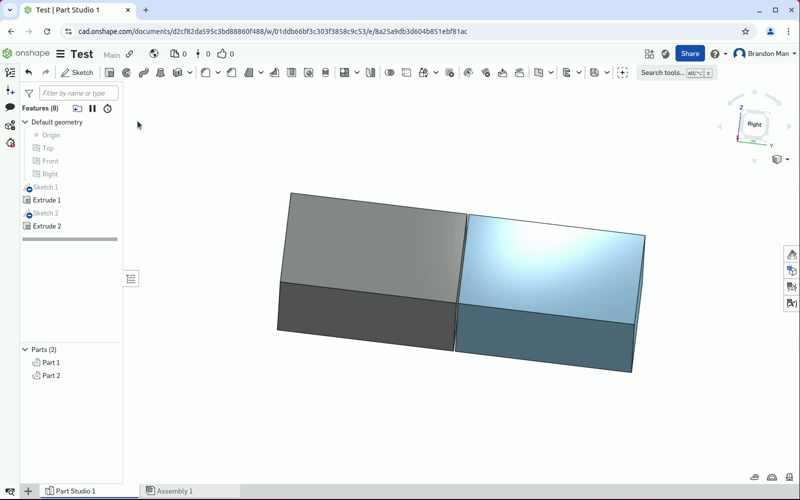
key(right, 3)
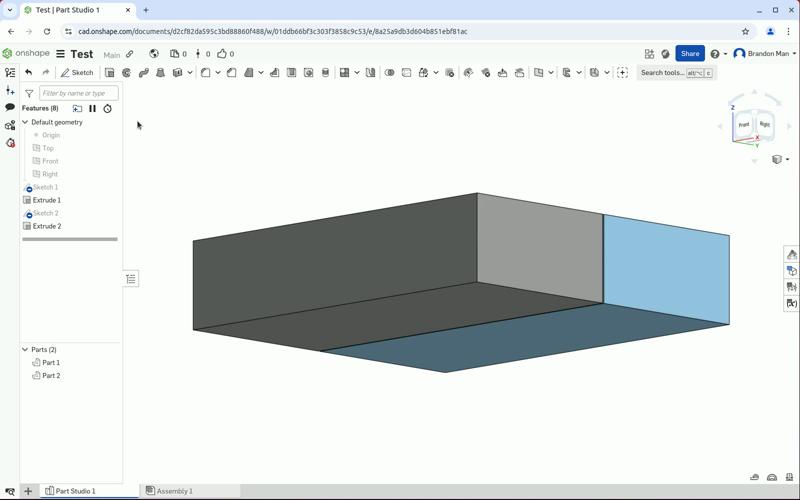
key(down, 3)
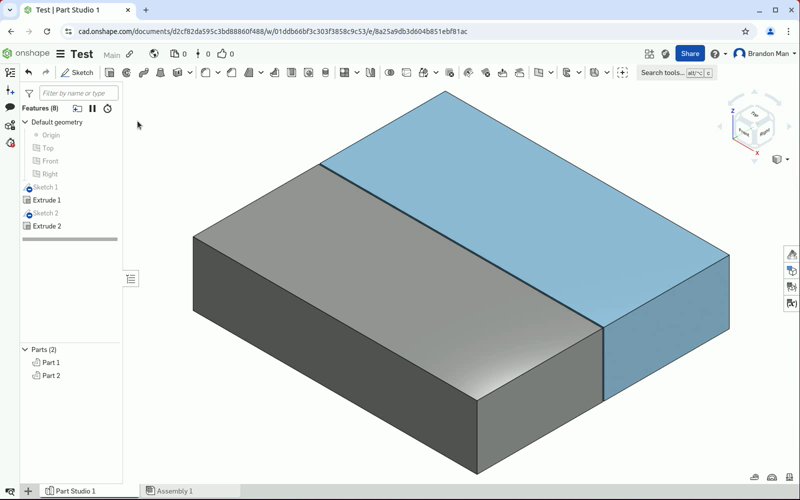
mouse_move(73, 189)
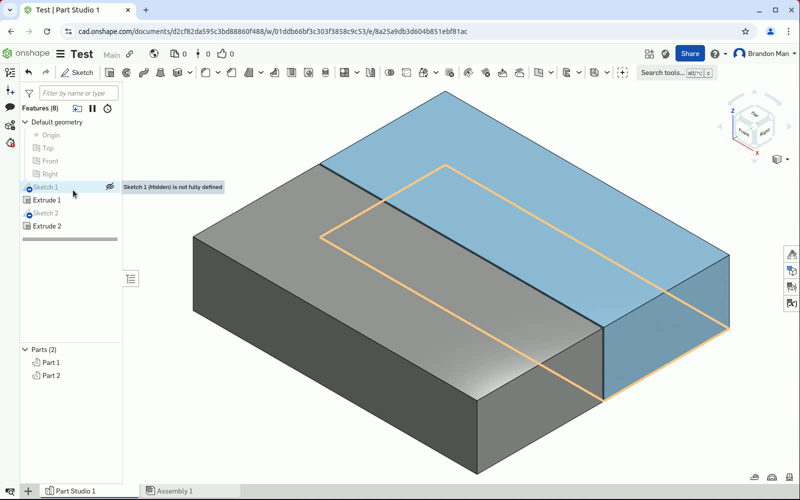
click(73, 189)